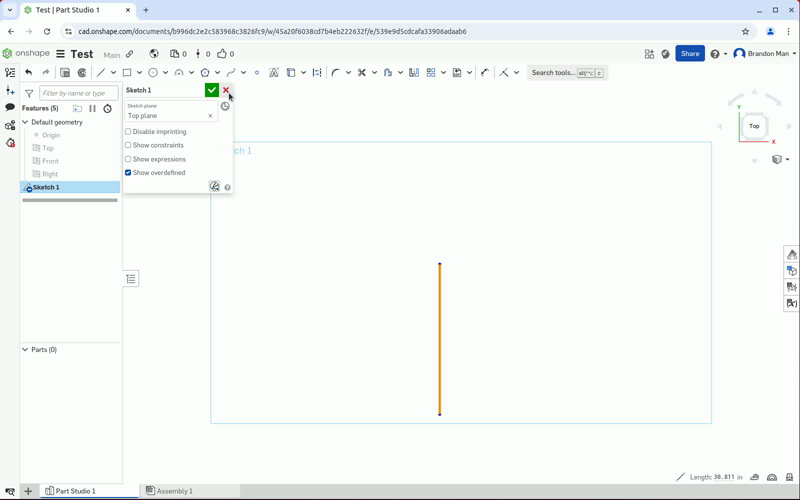
key(shift+h)
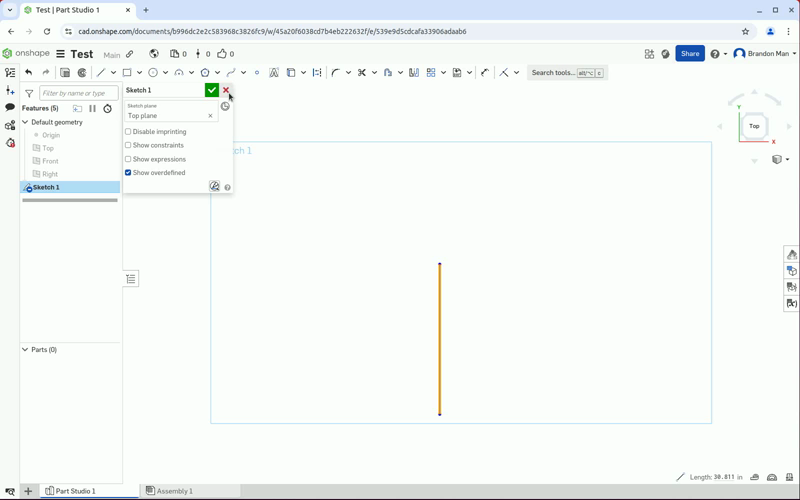
key(shift+s)
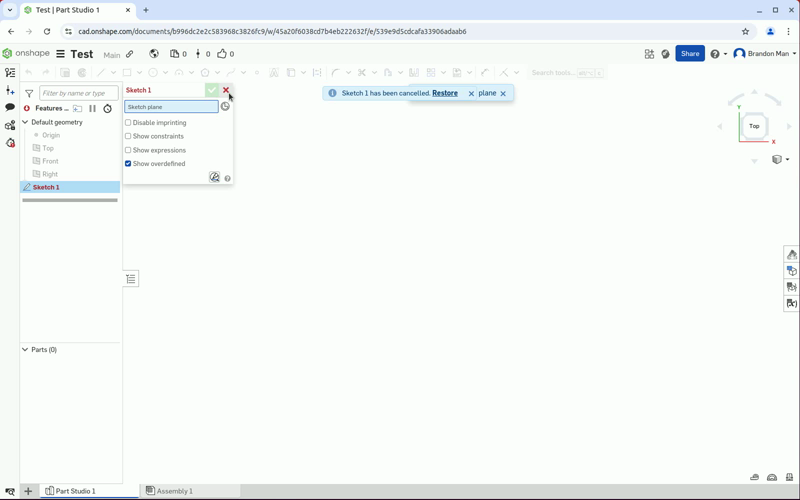
mouse_move(73, 150)
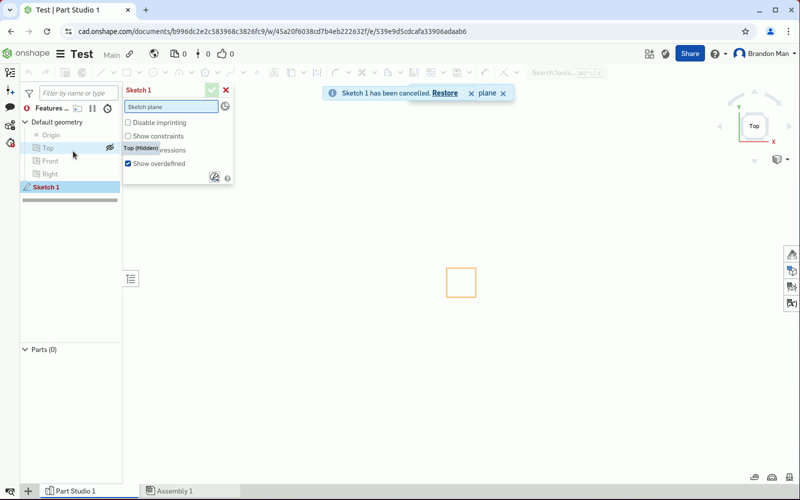
click(73, 150)
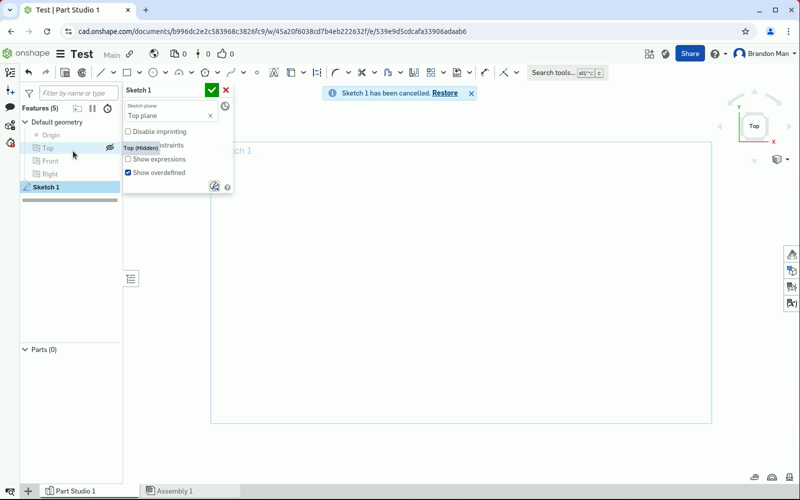
mouse_move(73, 352)
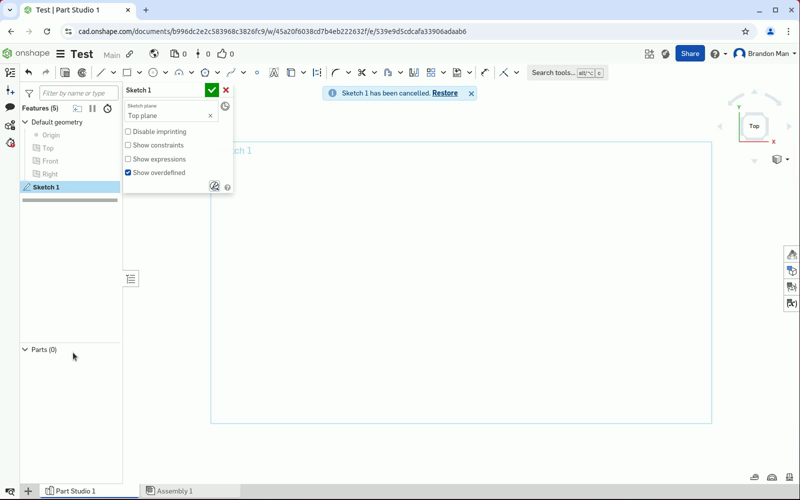
key(y)
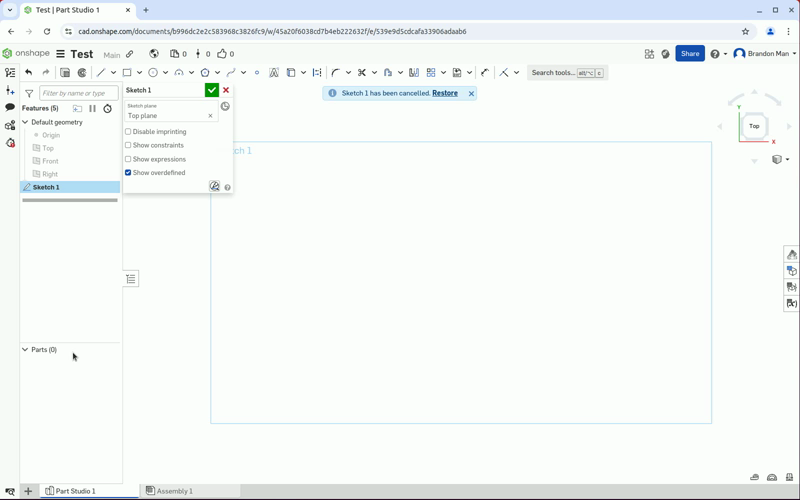
key(l)
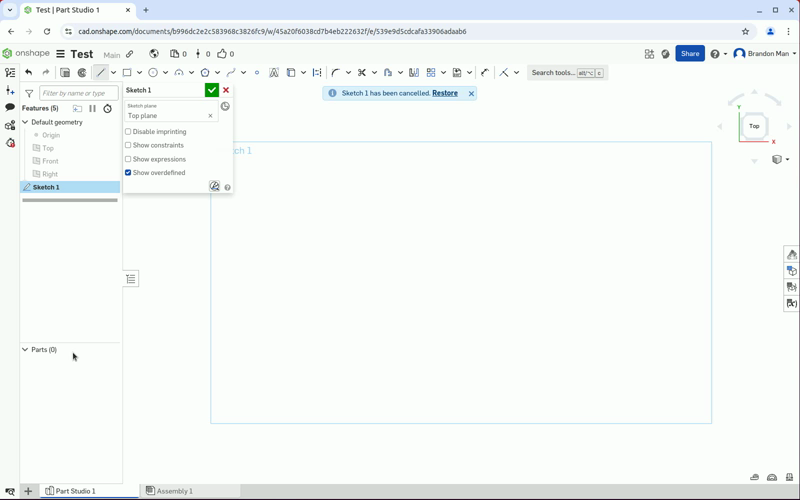
key_down(shift)
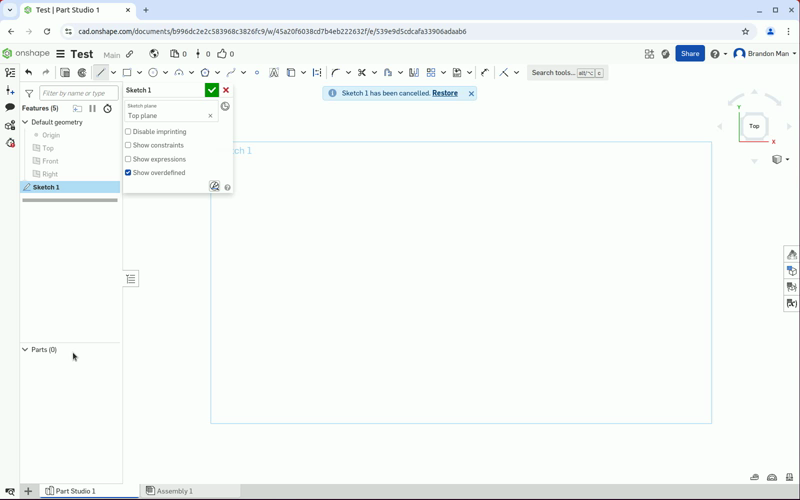
mouse_move(348, 276)
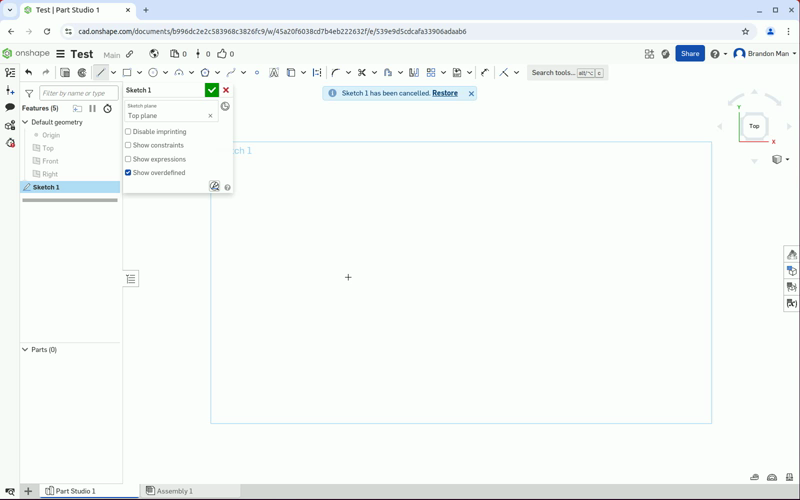
click(348, 276)
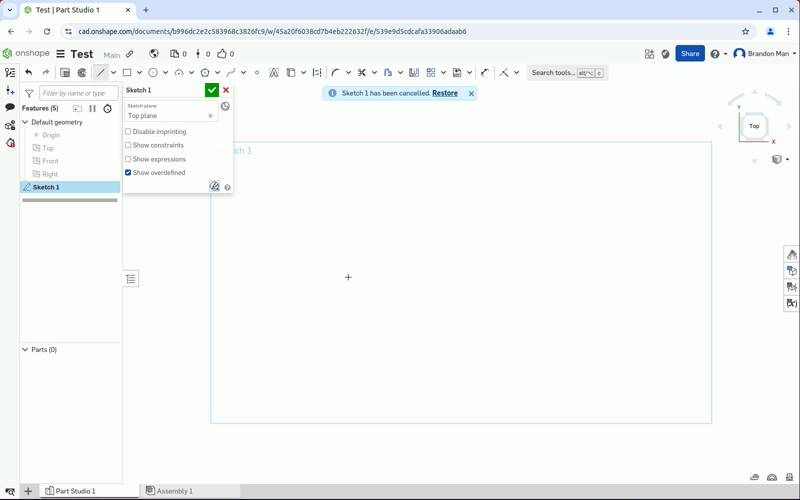
key_up(shift)
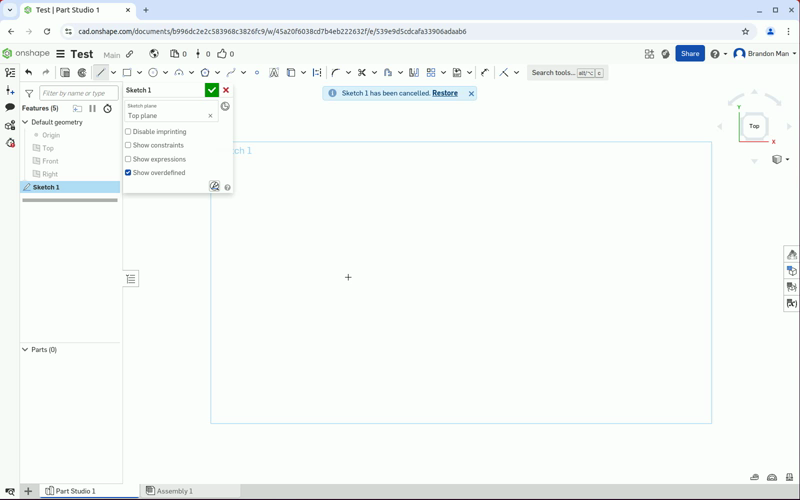
key_down(shift)
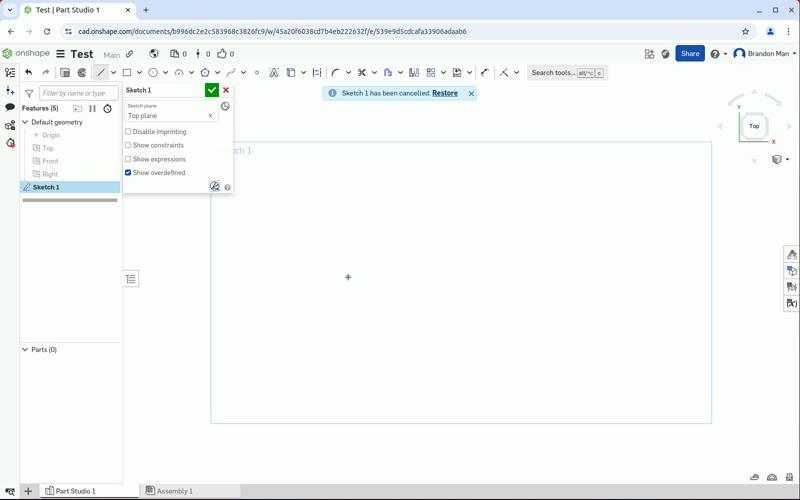
mouse_move(376, 357)
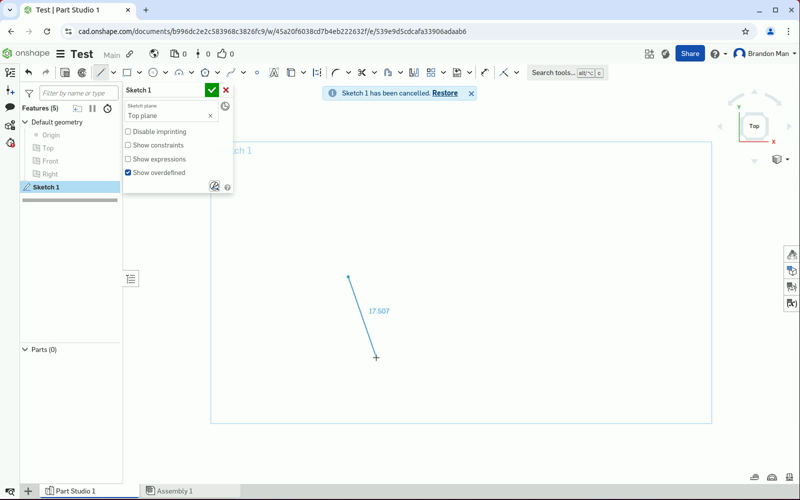
click(376, 357)
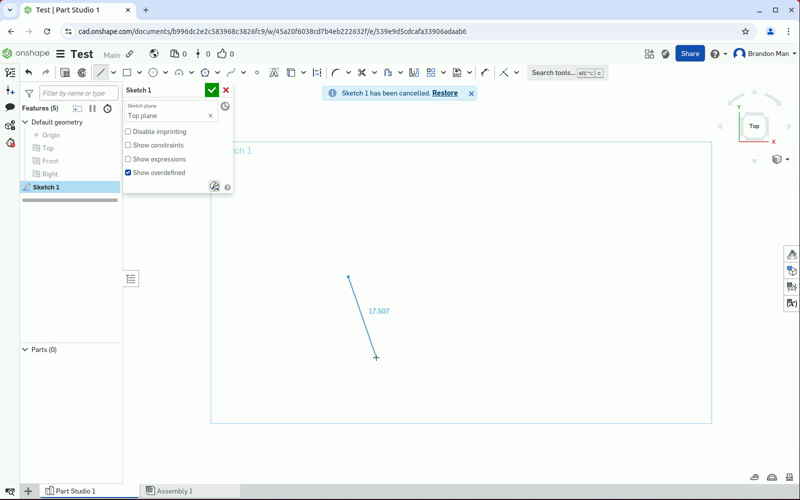
key_up(shift)
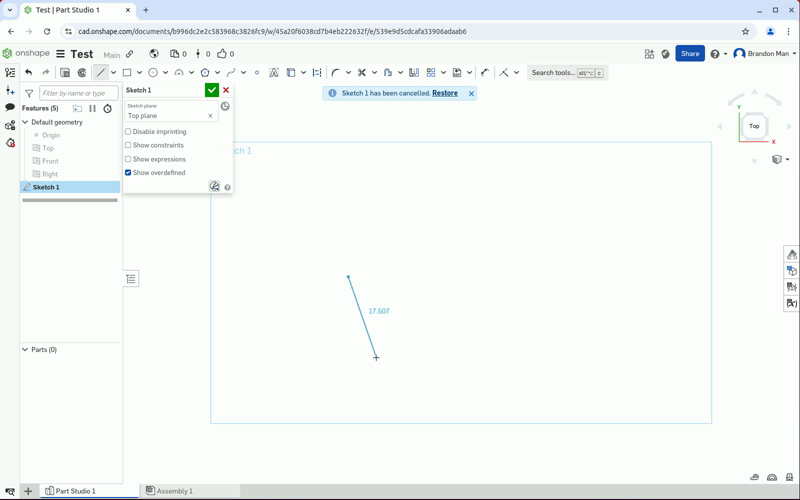
key_down(shift)
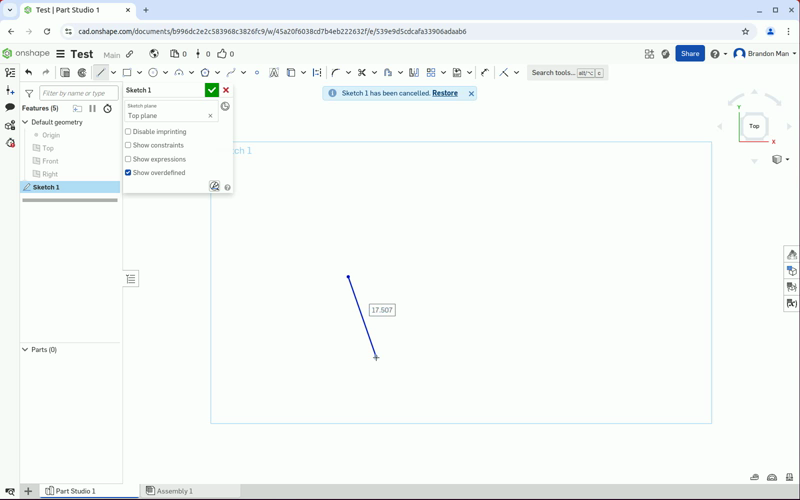
mouse_move(454, 394)
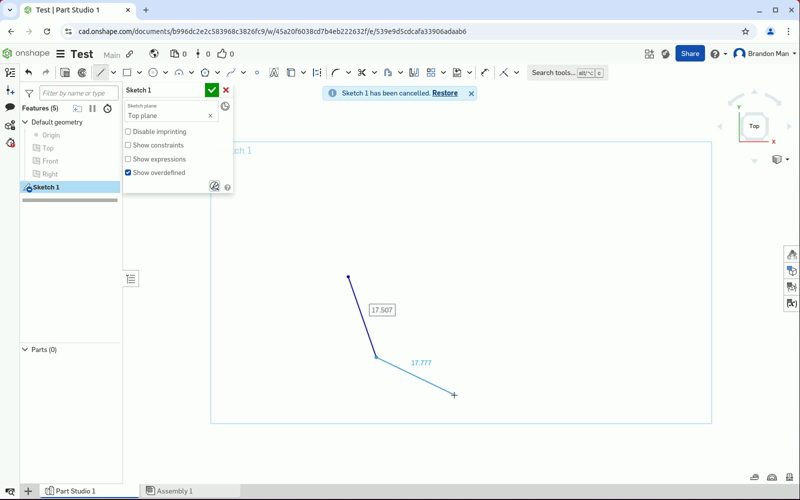
click(454, 394)
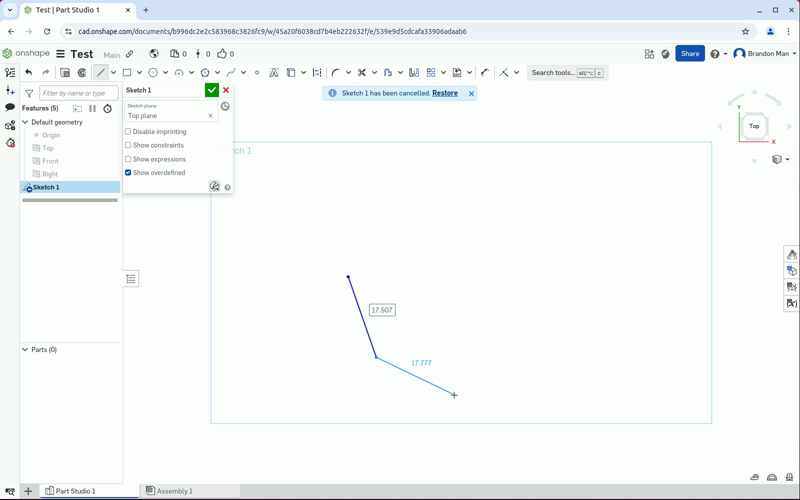
key_up(shift)
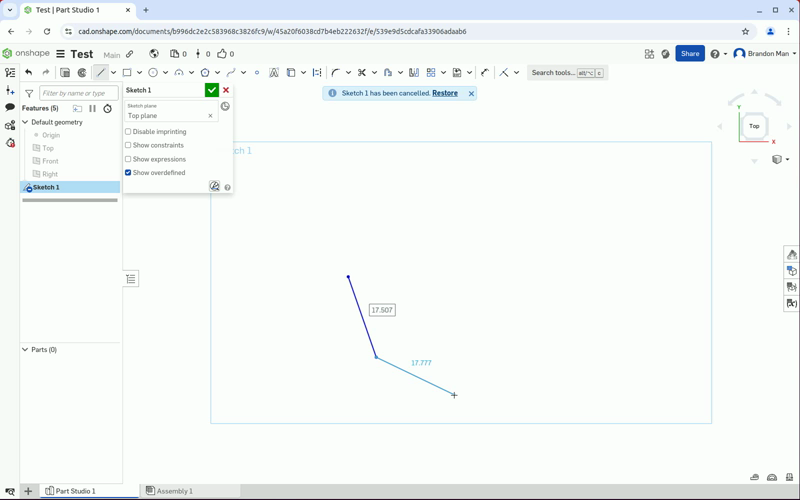
key_down(shift)
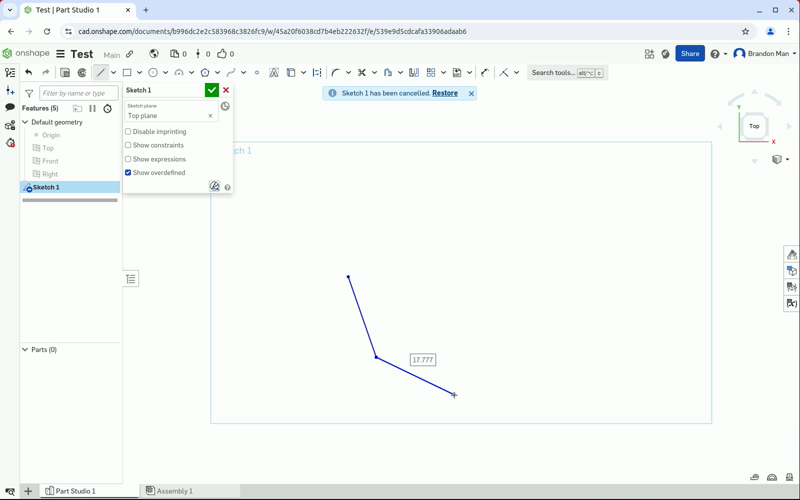
mouse_move(534, 366)
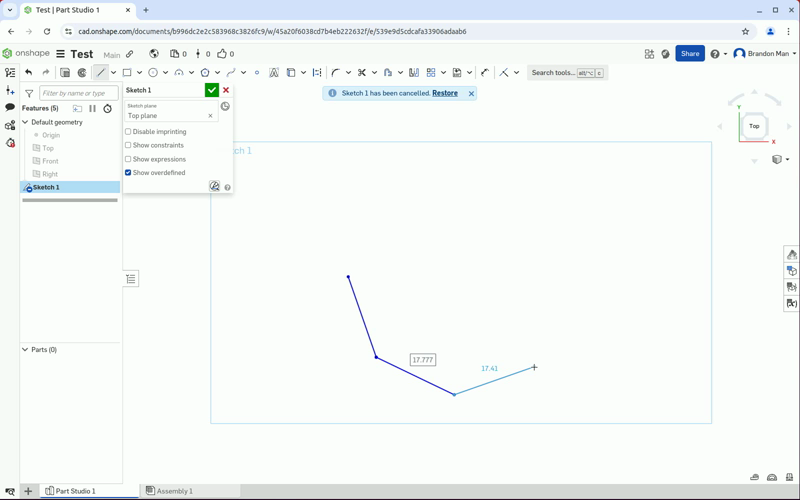
click(534, 366)
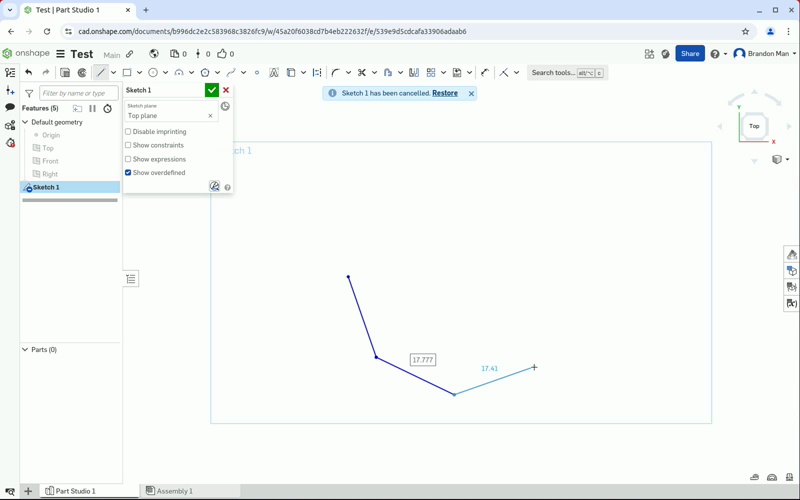
key_up(shift)
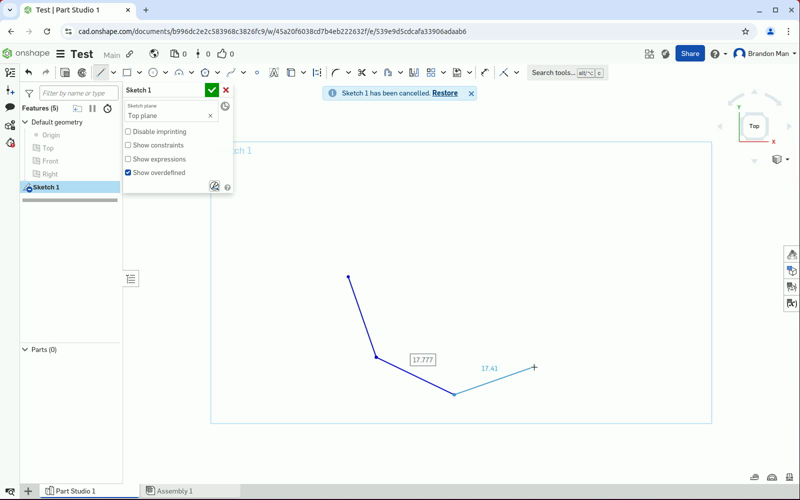
key_down(shift)
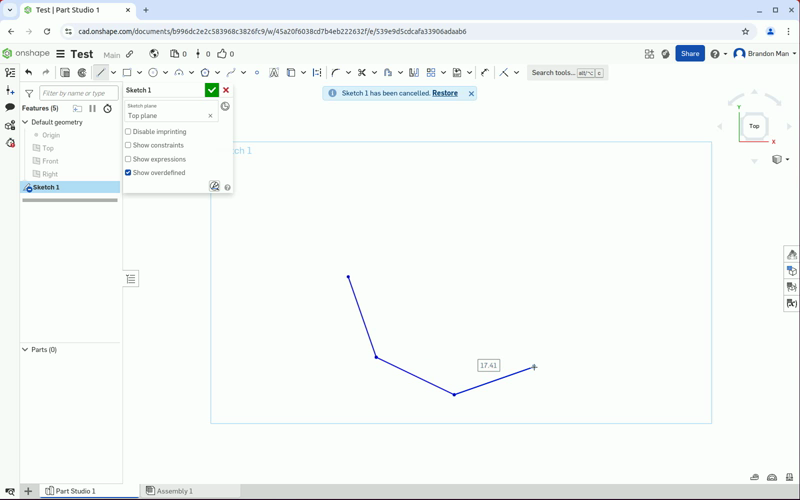
mouse_move(572, 288)
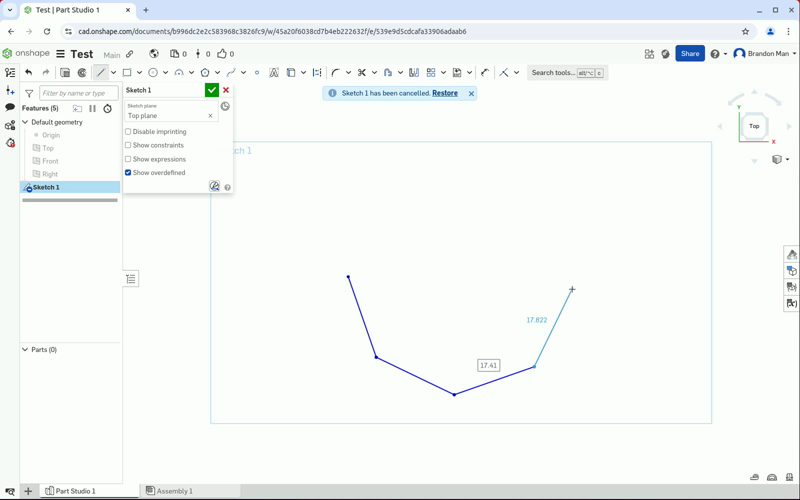
click(572, 288)
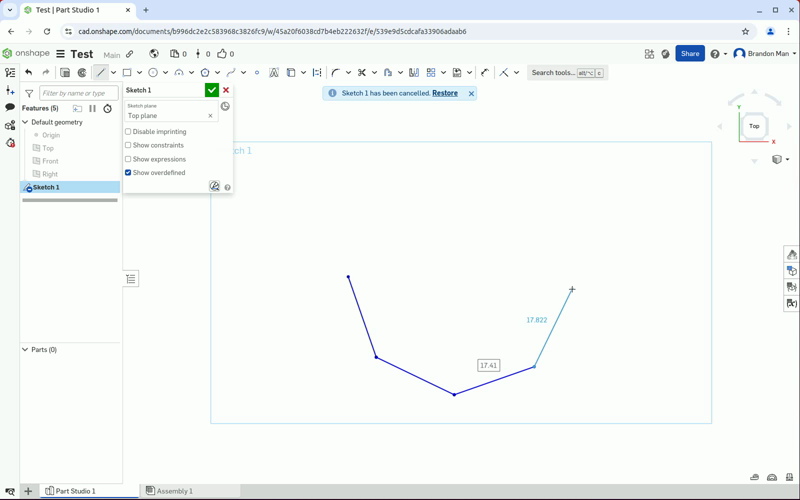
key_up(shift)
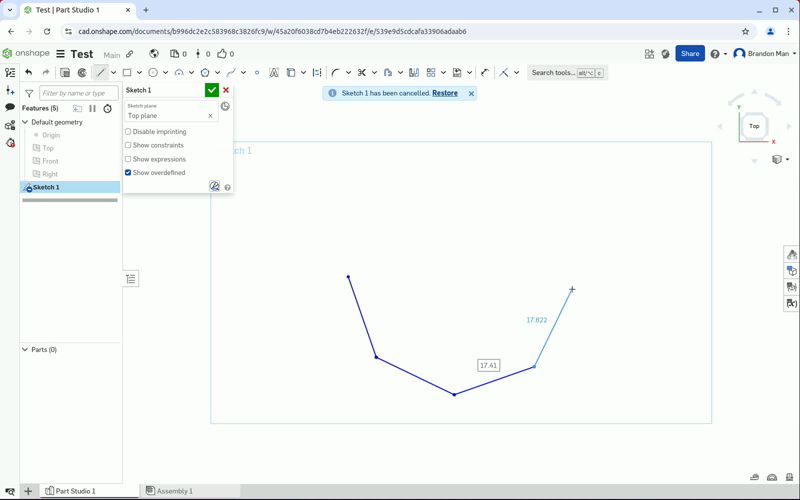
key_down(shift)
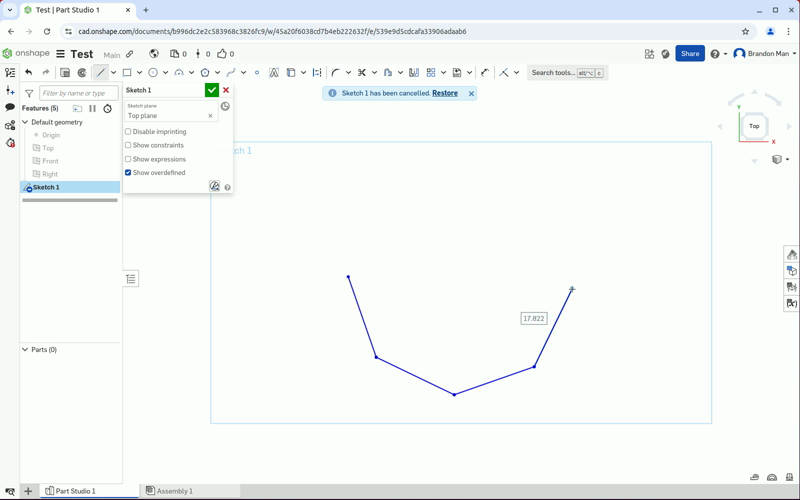
mouse_move(543, 206)
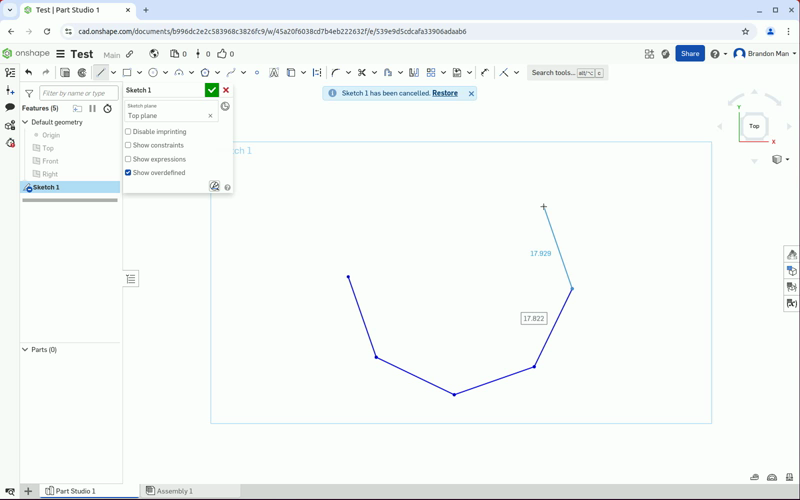
click(543, 206)
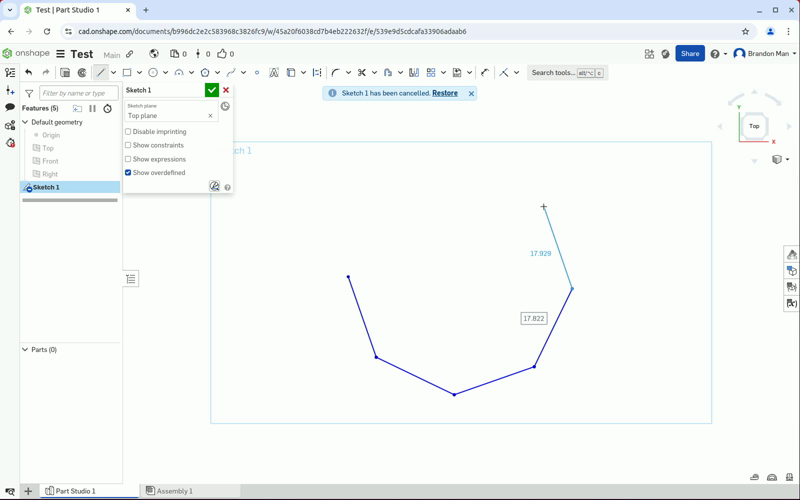
key_up(shift)
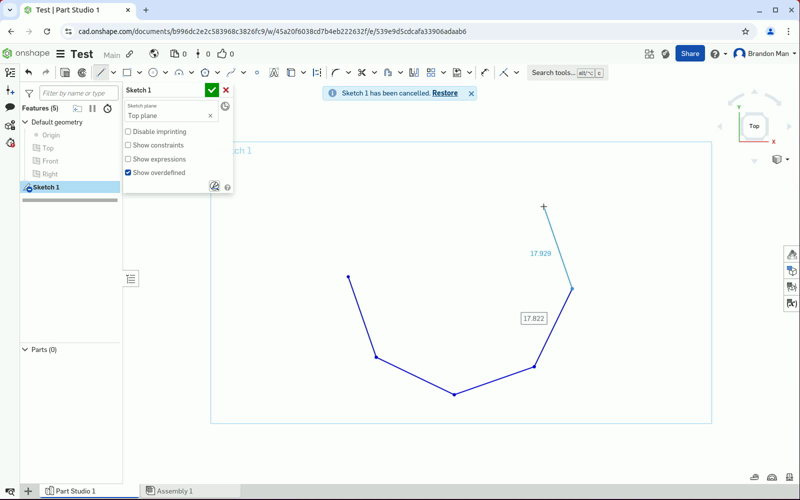
key_down(shift)
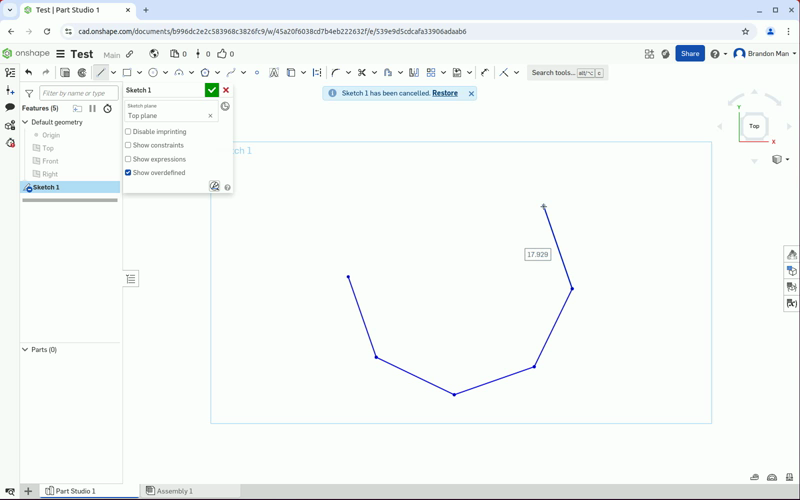
mouse_move(466, 170)
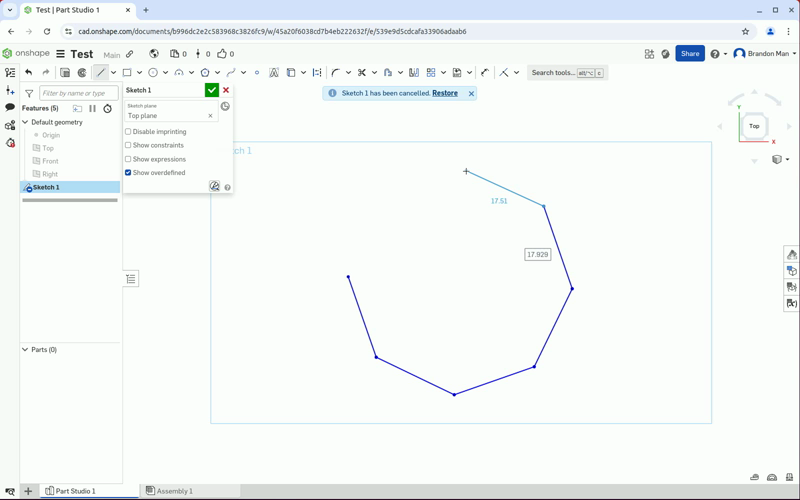
click(466, 170)
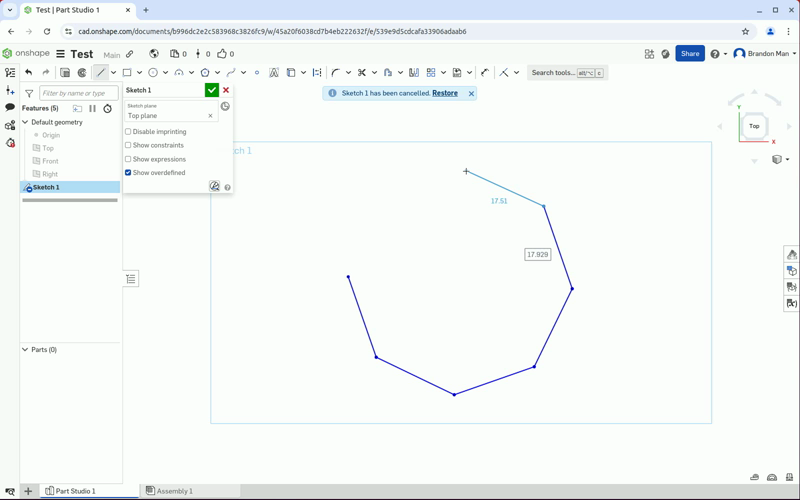
key_up(shift)
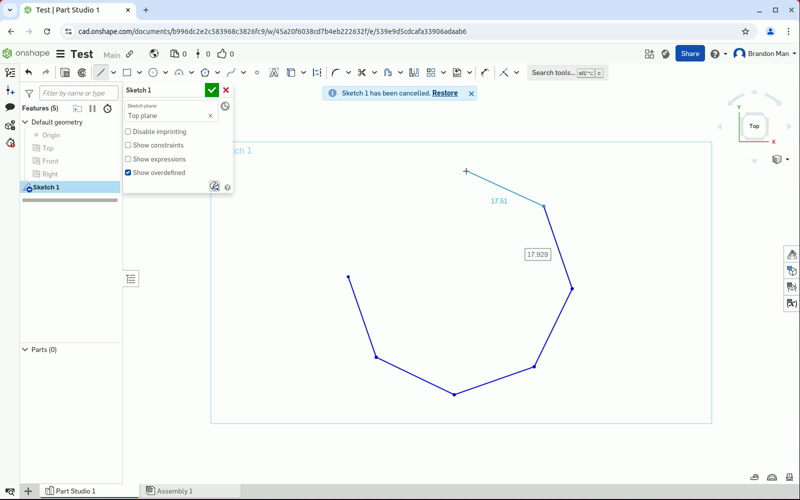
key_down(shift)
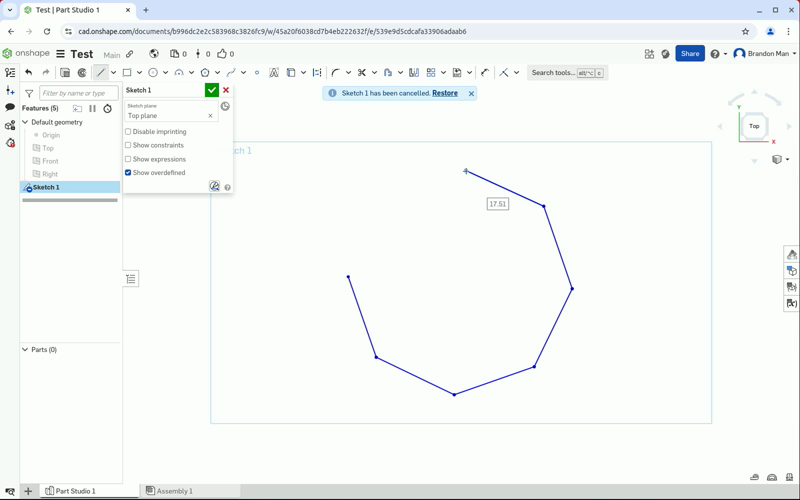
mouse_move(386, 199)
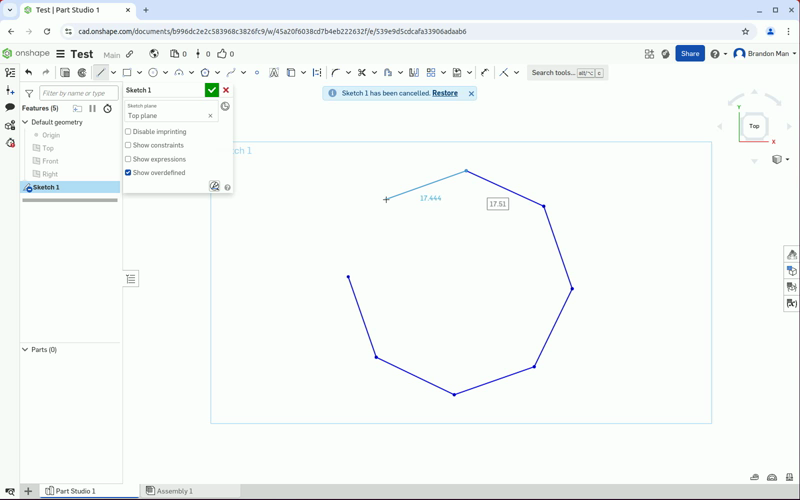
click(386, 199)
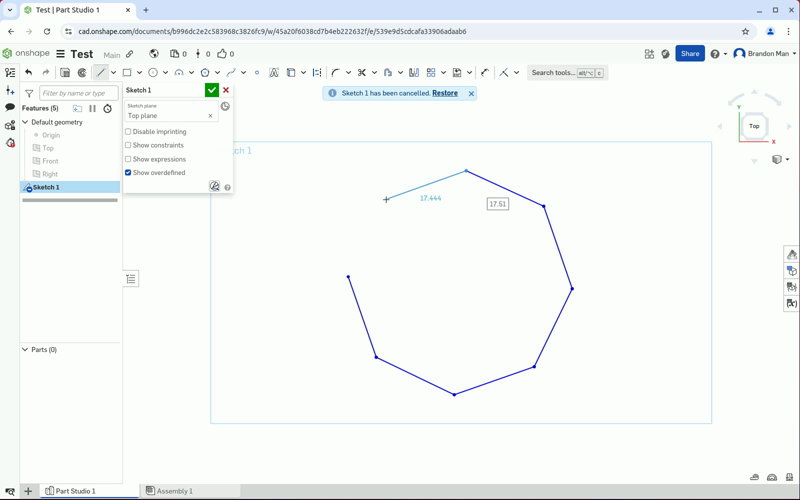
key_up(shift)
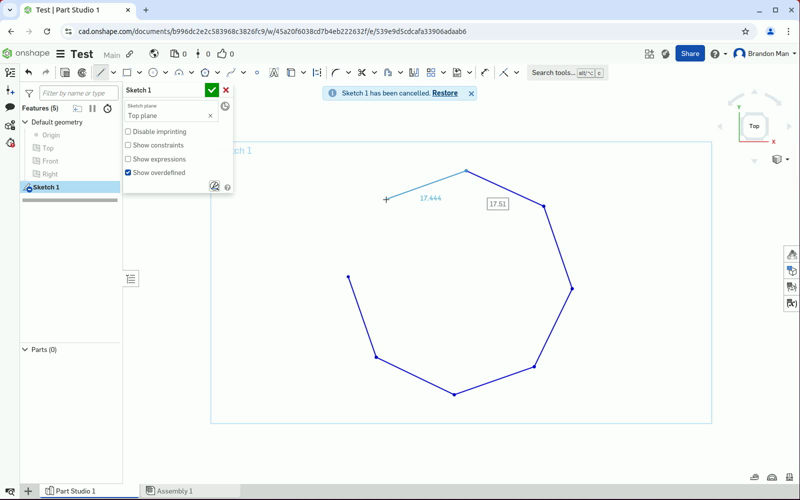
key_down(shift)
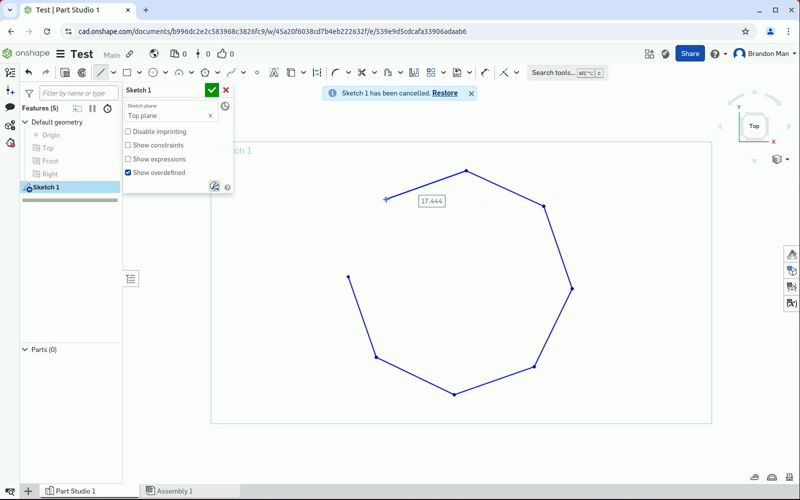
mouse_move(348, 276)
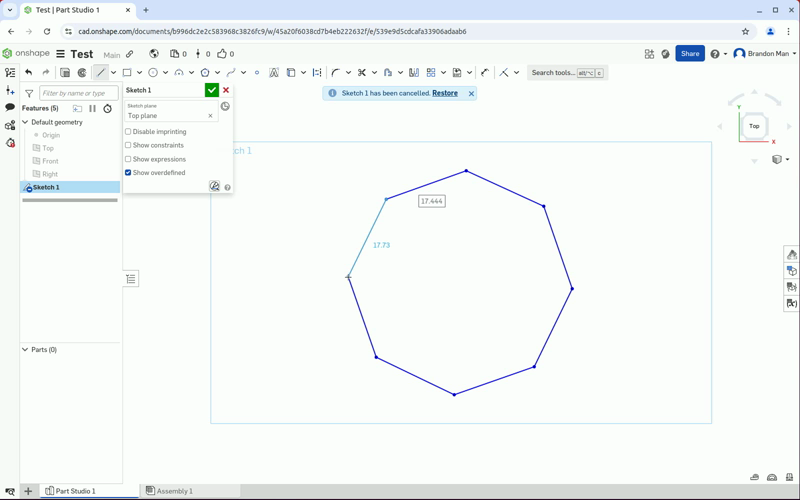
key_up(shift)
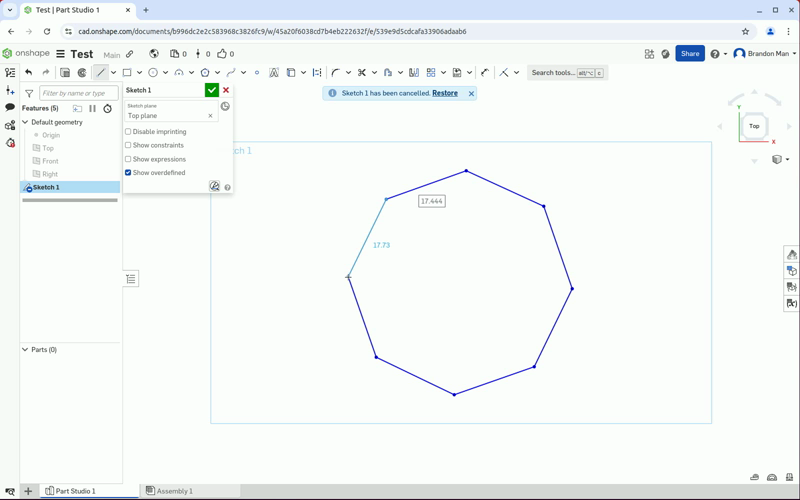
click(348, 276)
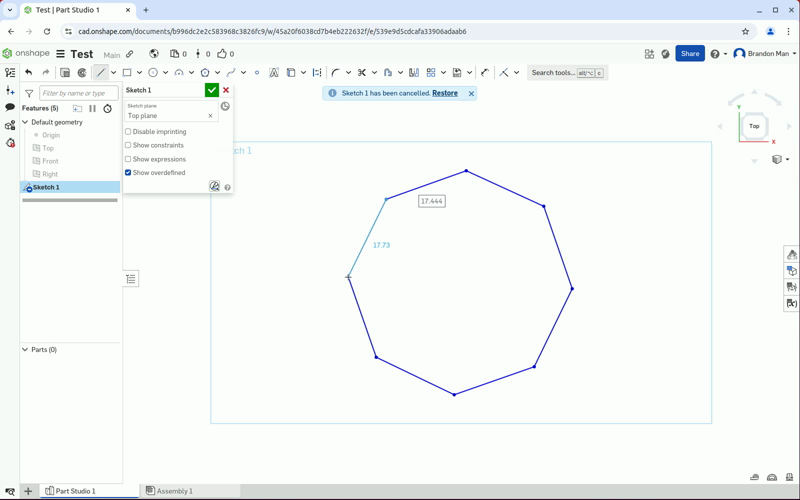
key(esc)
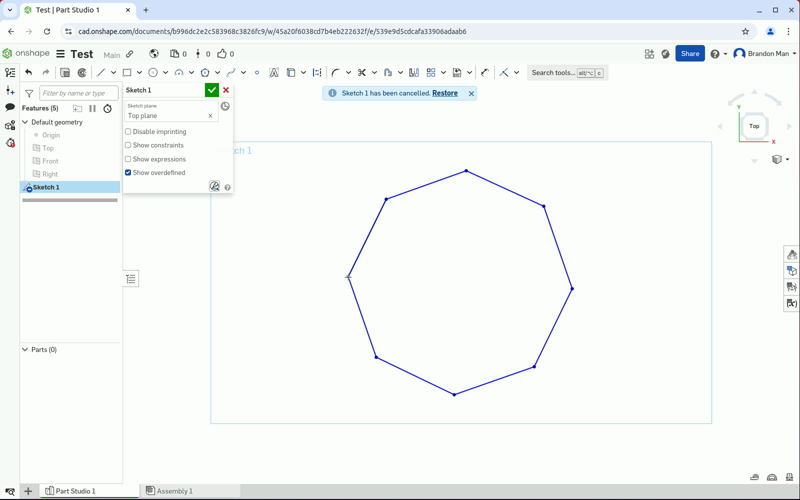
mouse_move(396, 281)
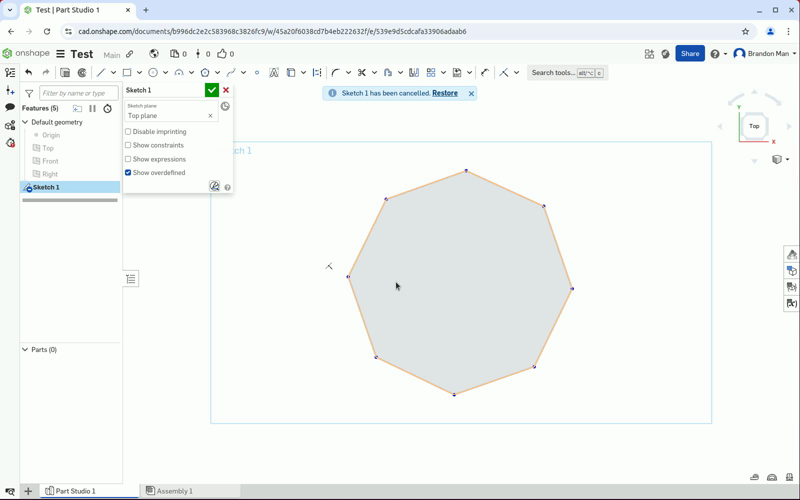
click(396, 281)
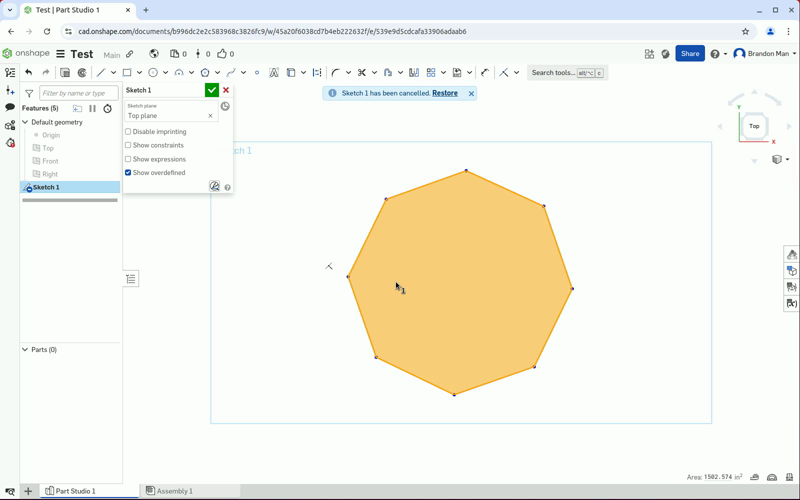
mouse_move(73, 352)
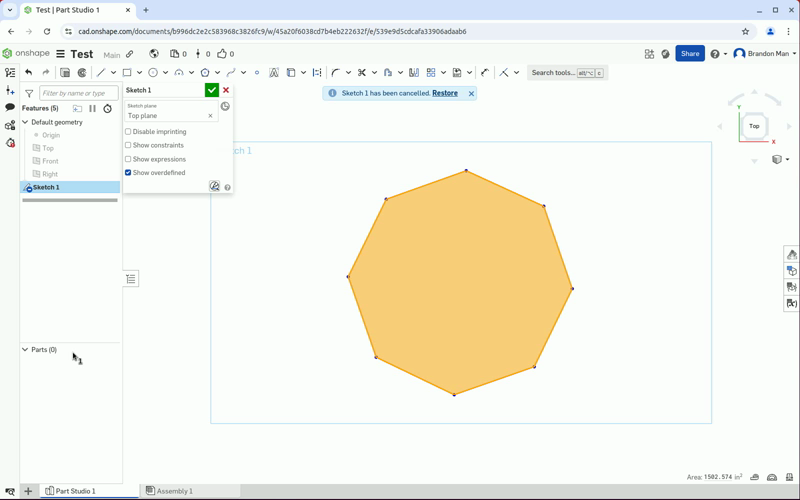
key(shift+y)
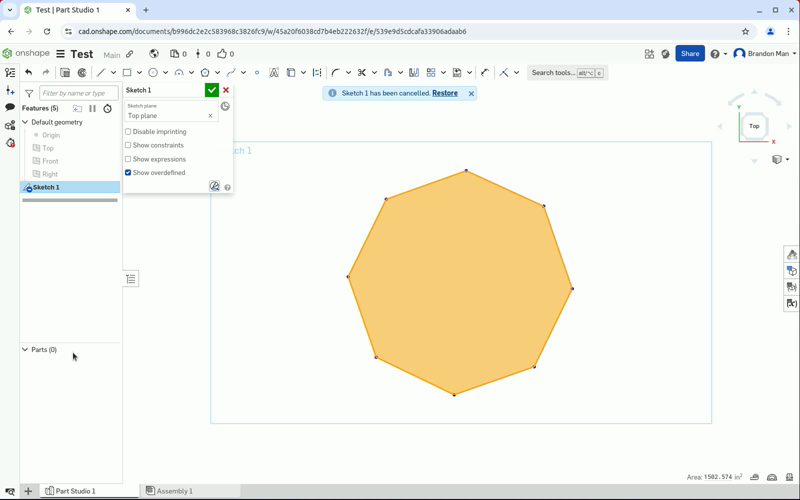
key(shift+e)
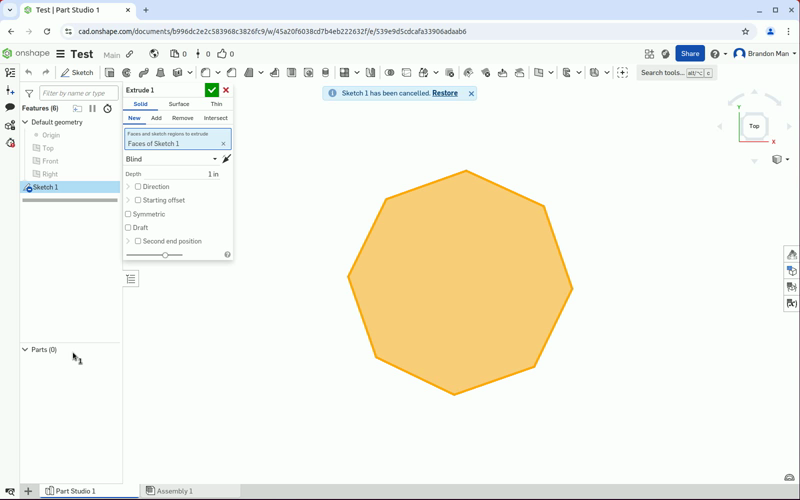
mouse_move(143, 106)
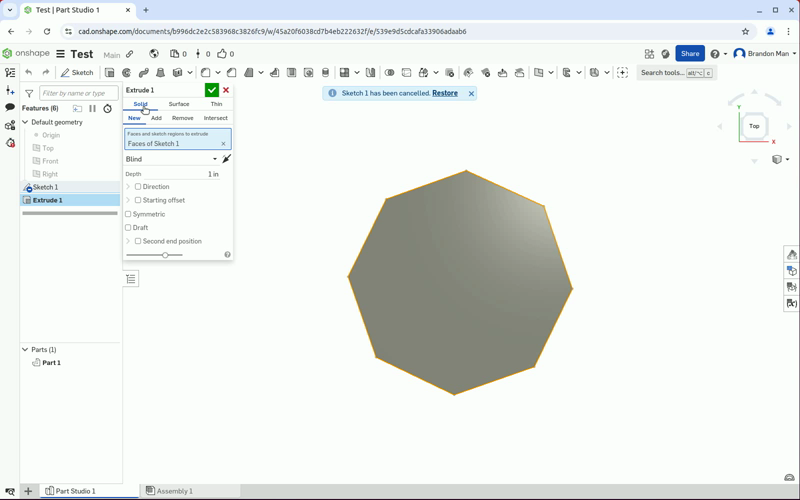
click(143, 106)
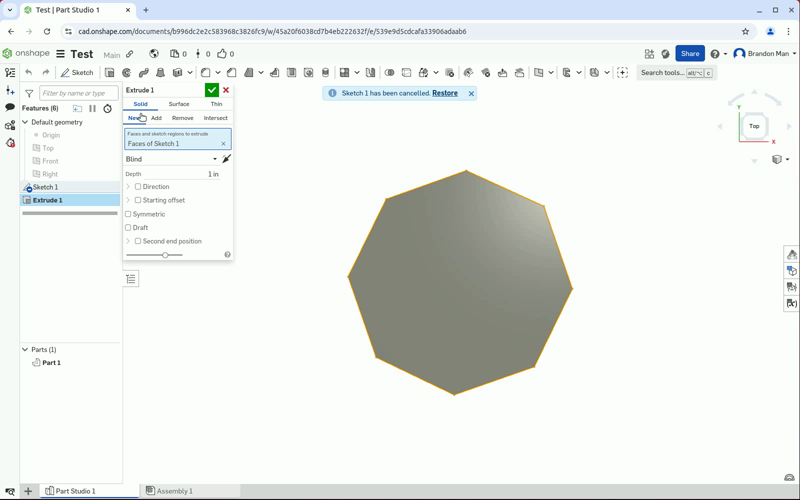
mouse_move(137, 120)
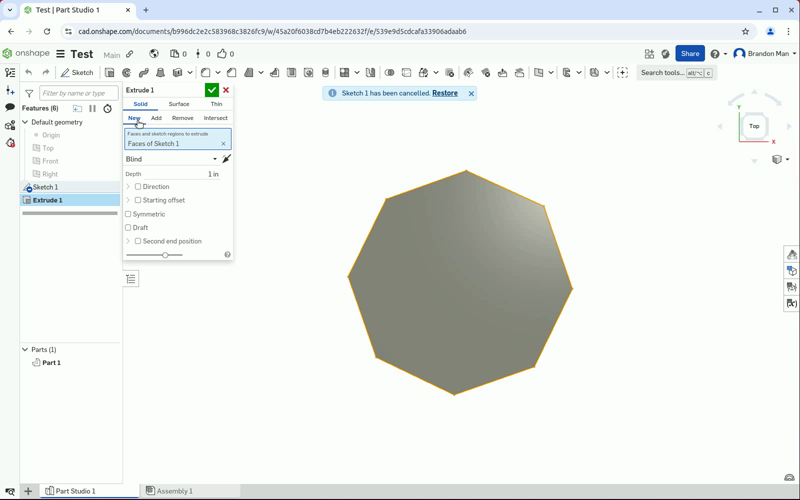
click(137, 120)
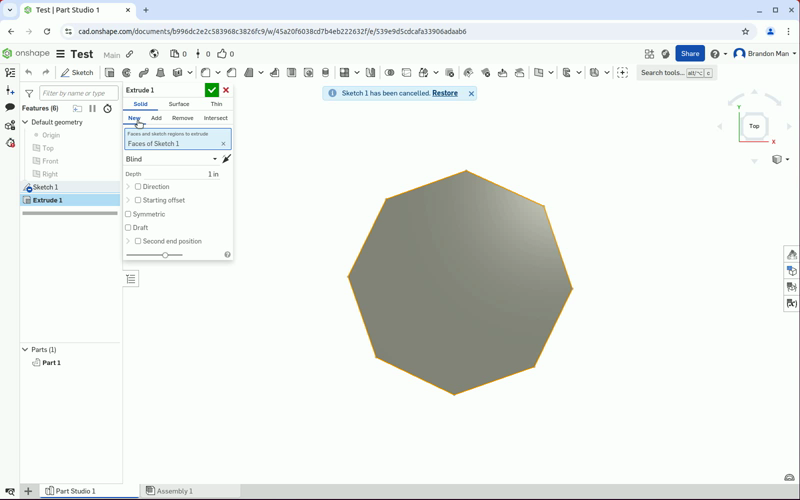
key(tab, 4)
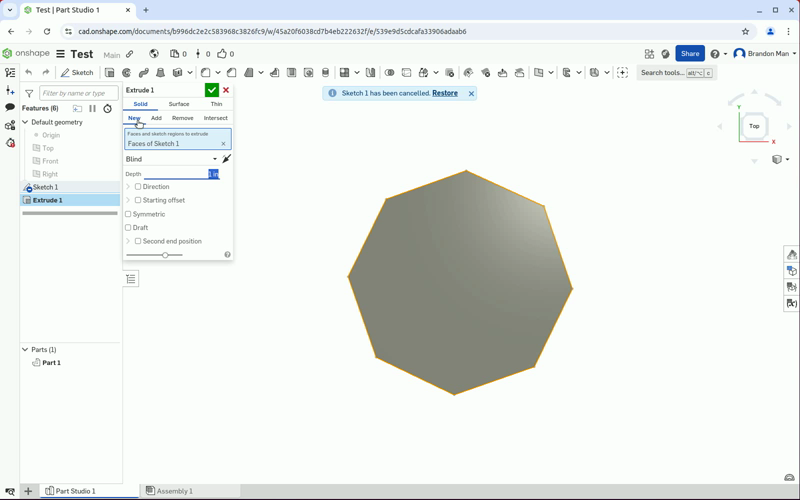
text(1.685)
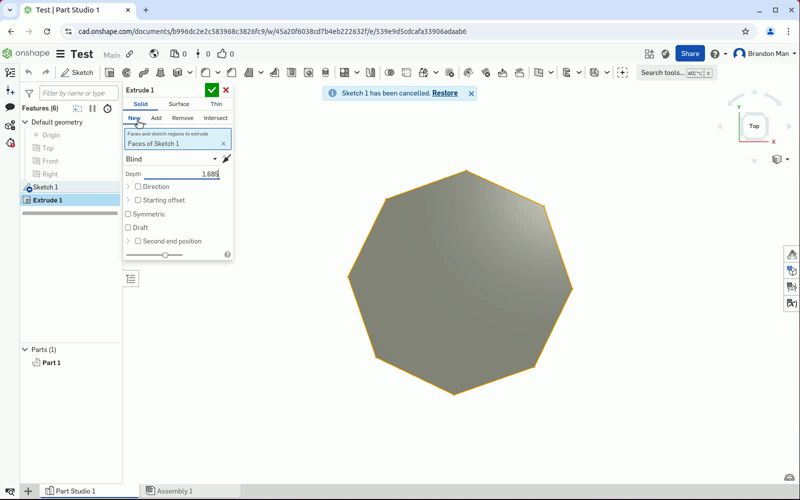
key(enter)
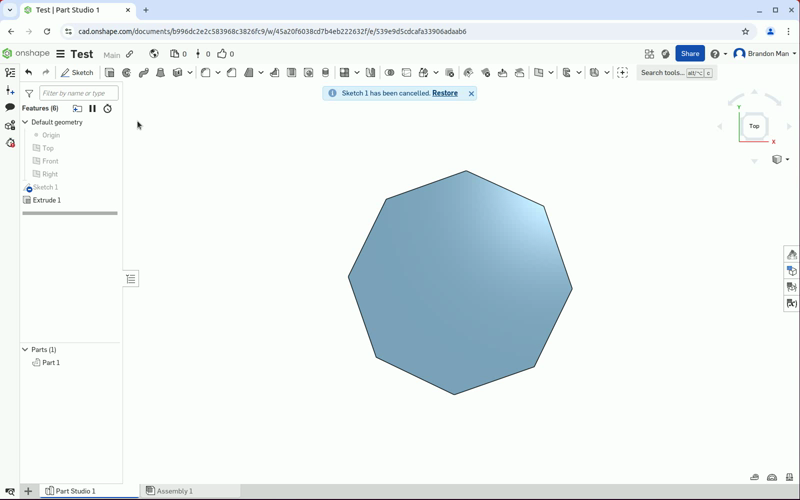
key(shift+h)
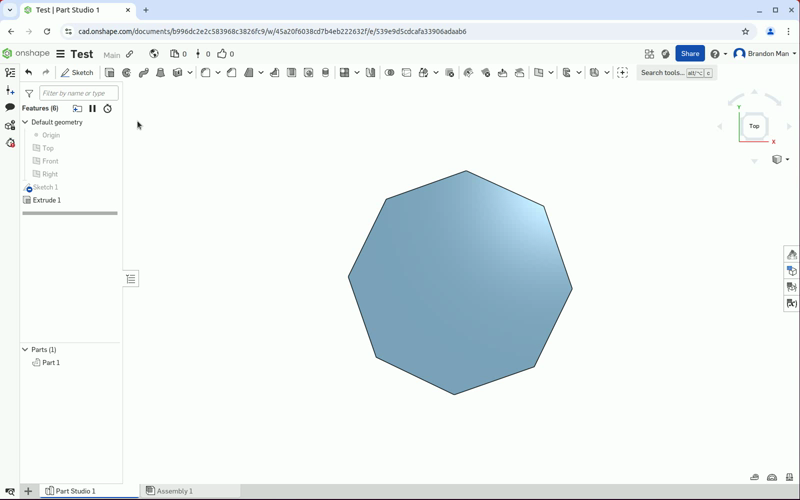
key(shift+h)
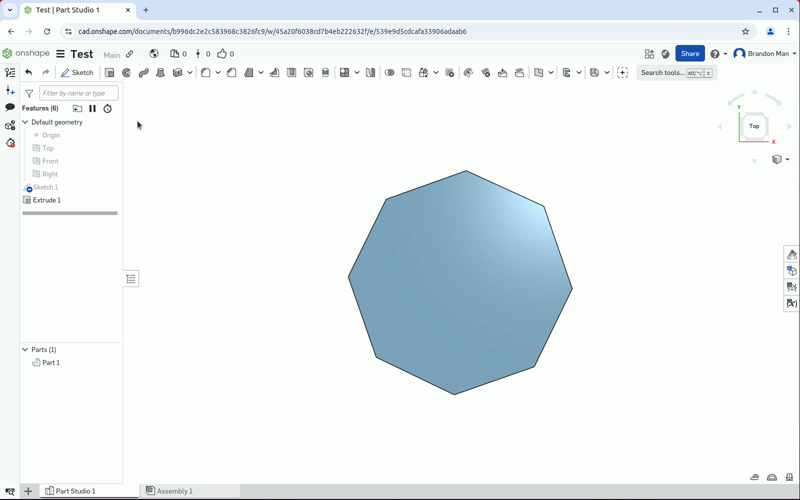
mouse_move(73, 189)
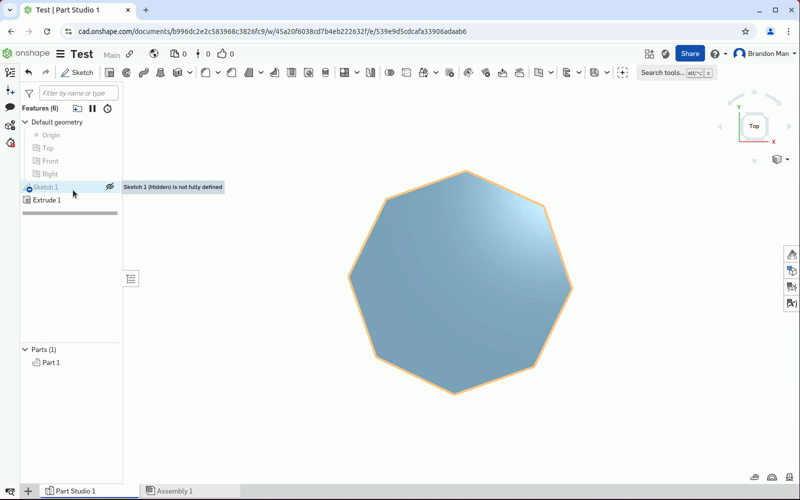
click(73, 189)
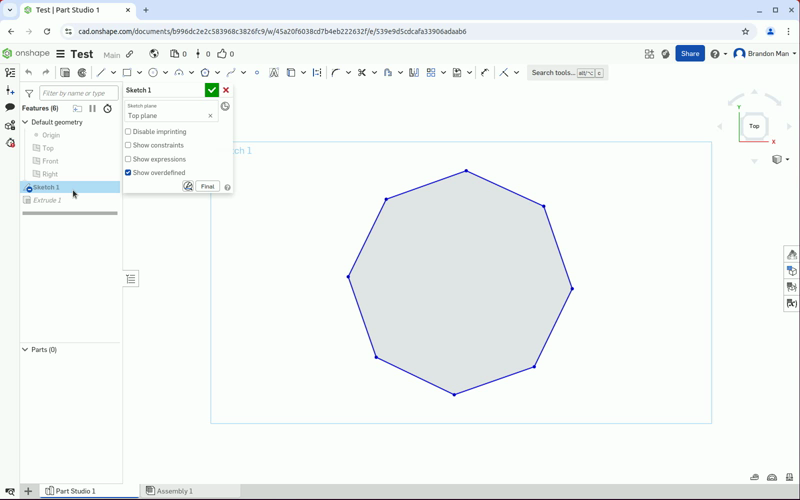
mouse_move(229, 92)
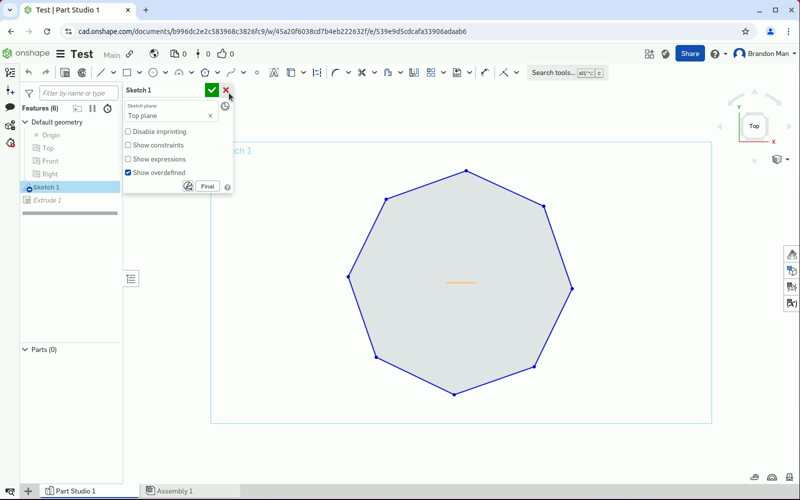
click(229, 92)
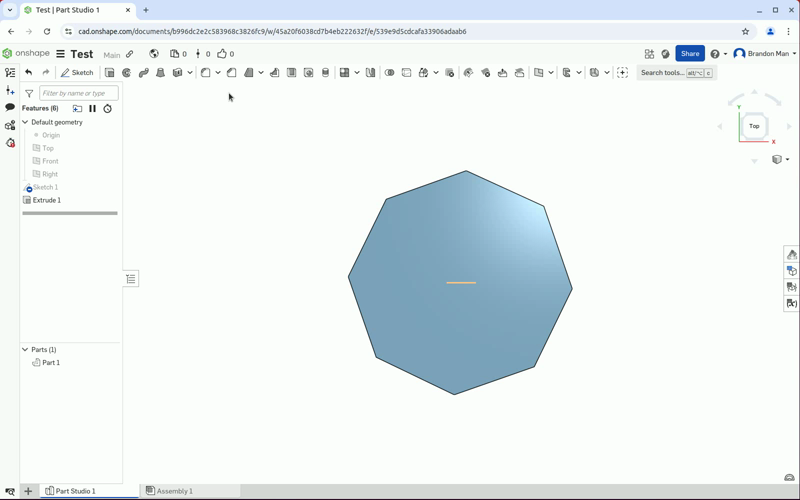
mouse_move(541, 75)
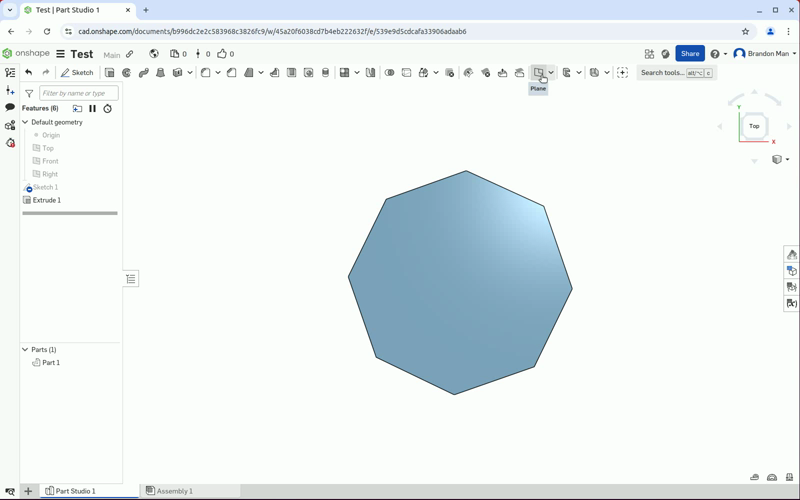
click(541, 75)
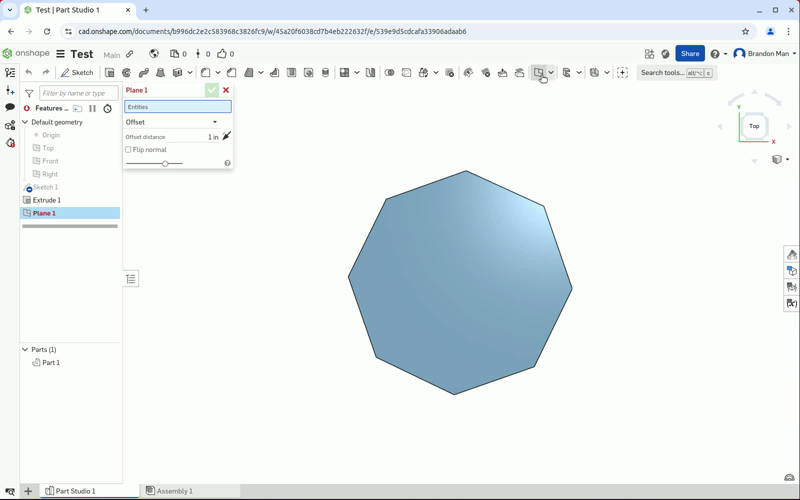
mouse_move(73, 150)
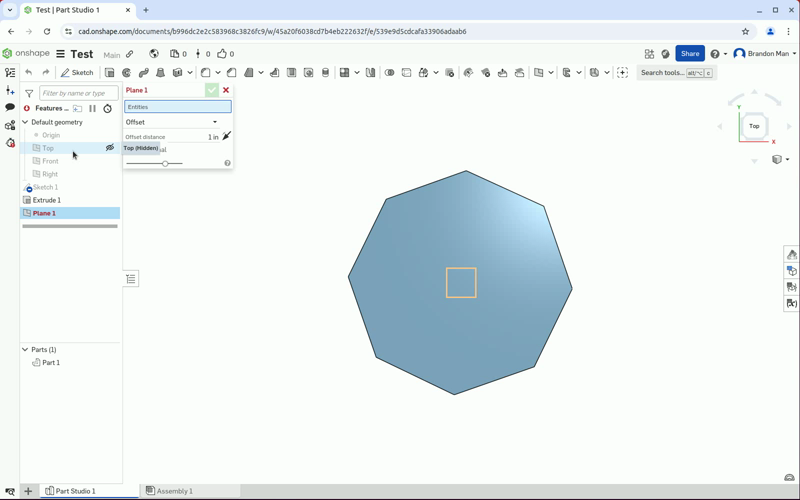
click(73, 150)
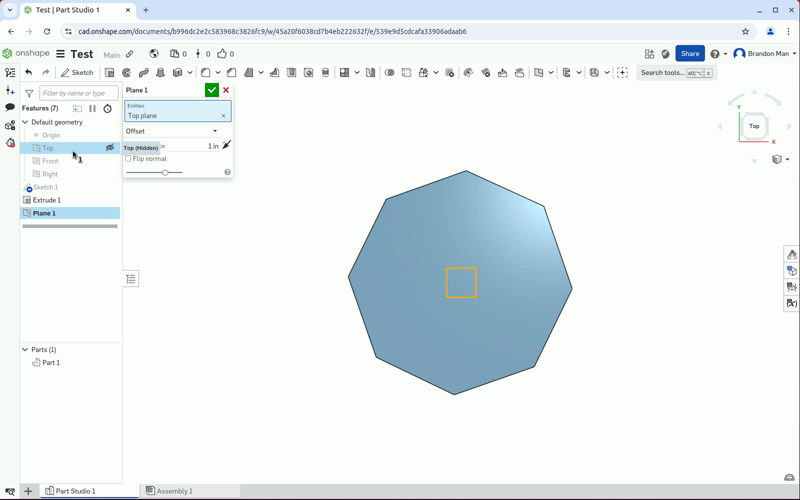
key(tab, 2)
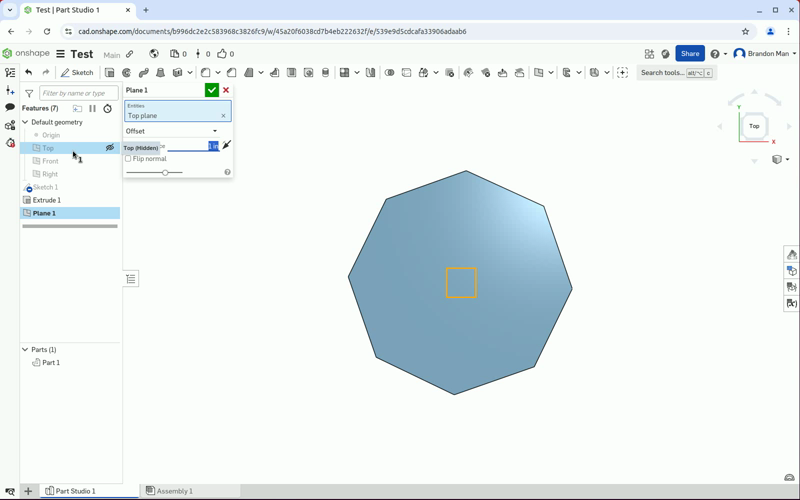
text(1.695)
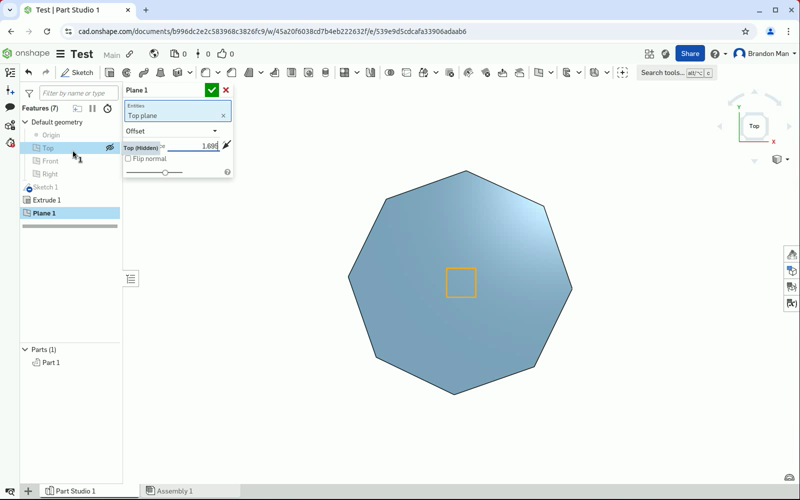
key(enter, 2)
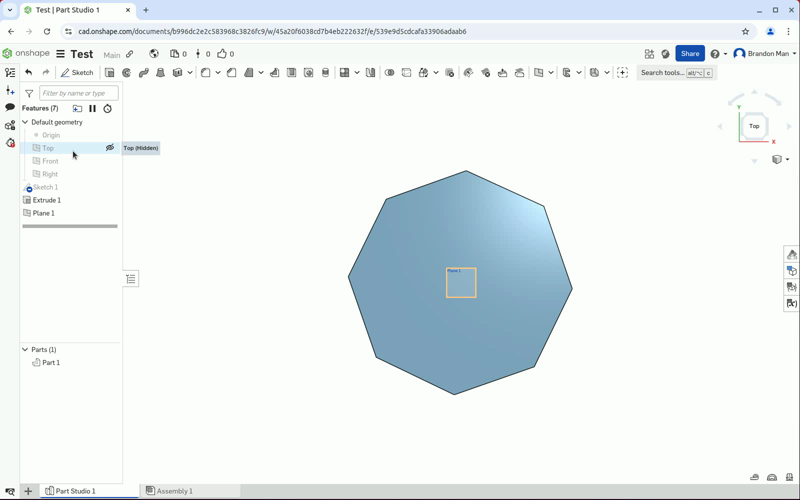
key(shift+s)
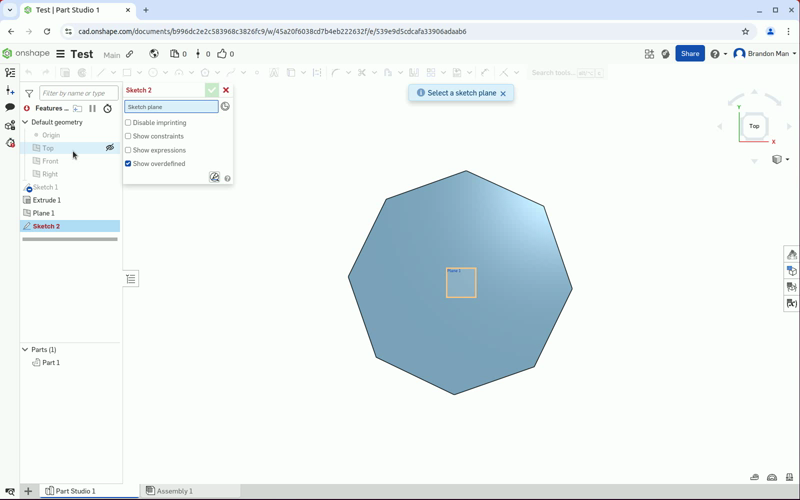
mouse_move(73, 215)
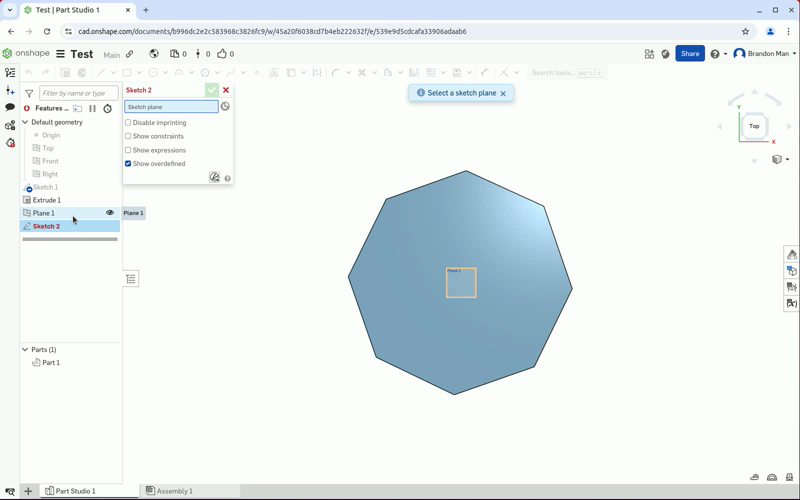
click(73, 215)
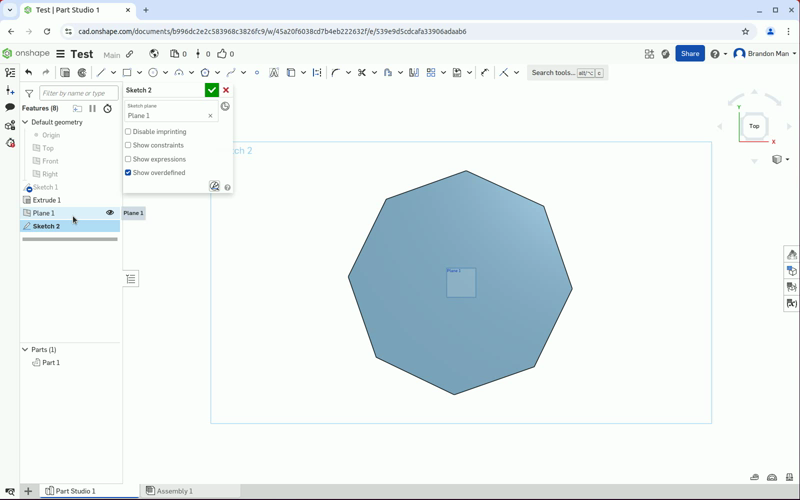
mouse_move(73, 352)
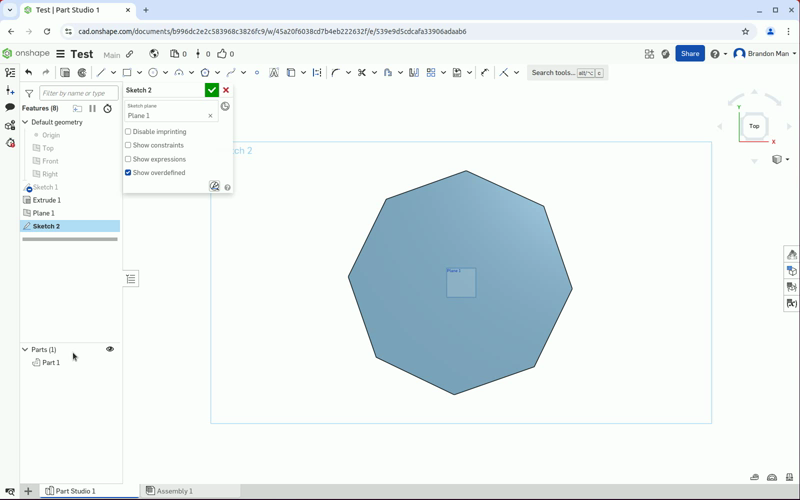
key(y)
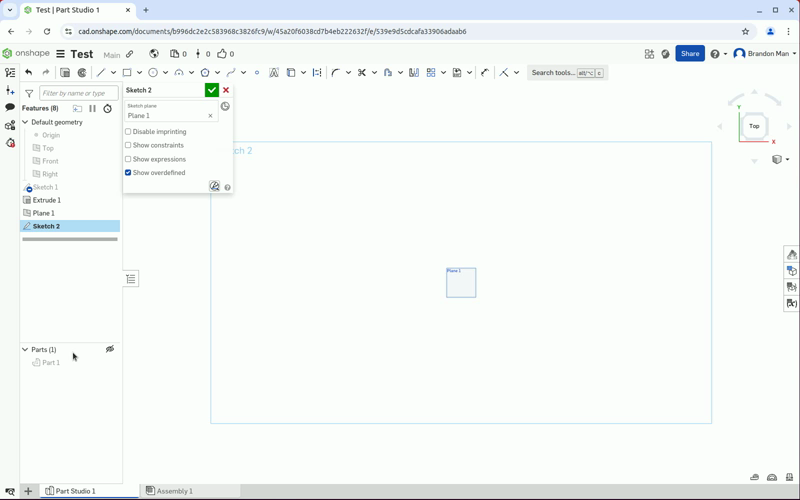
key(c)
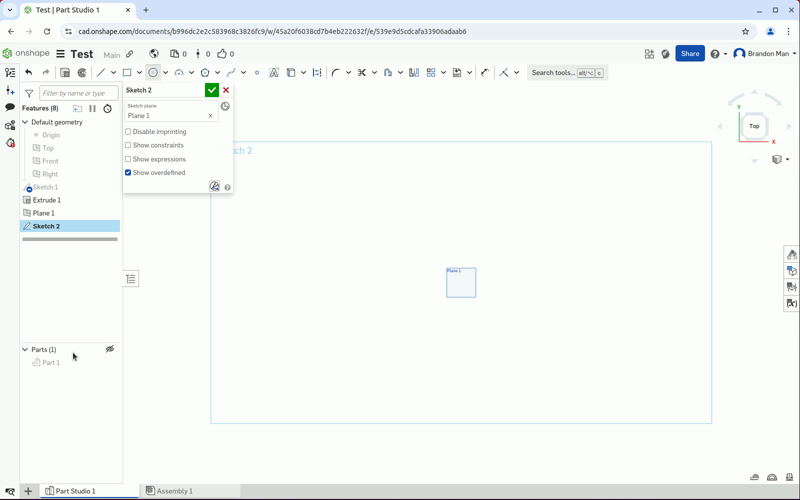
key_down(shift)
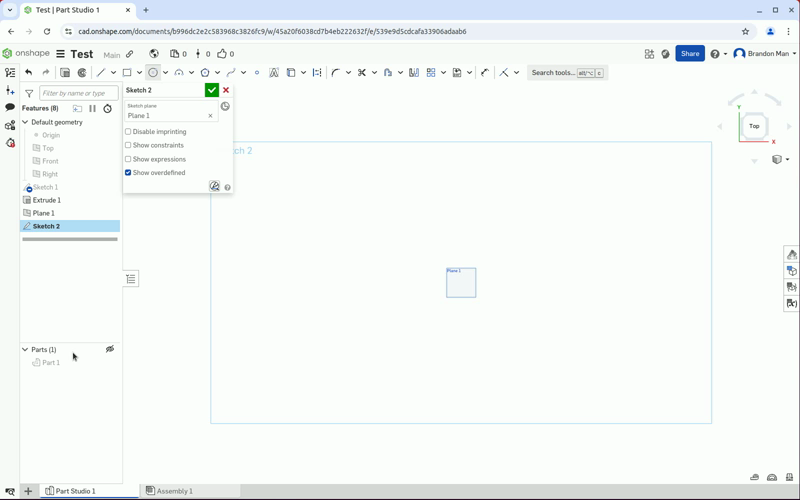
mouse_move(461, 282)
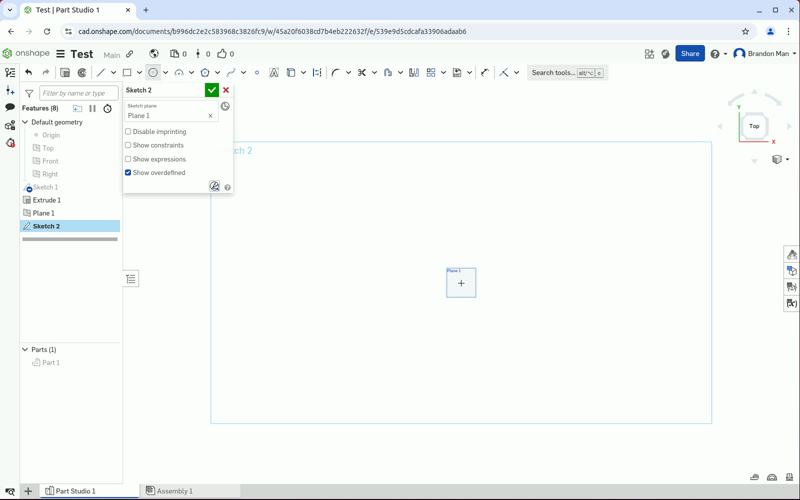
click(461, 282)
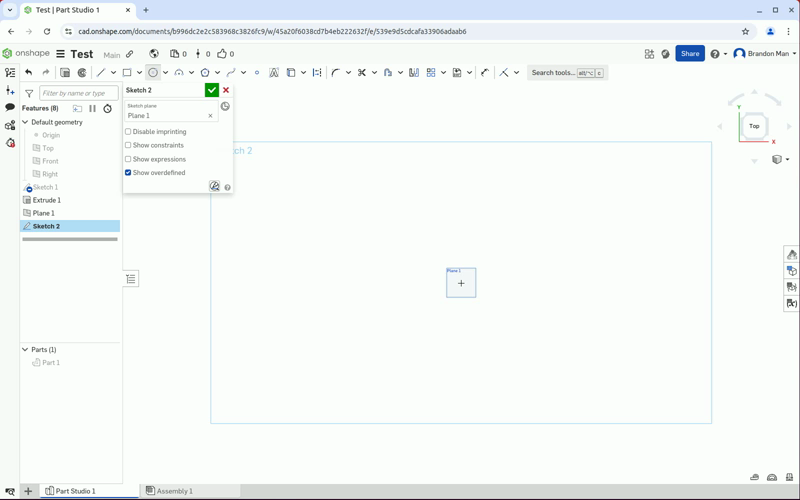
key_up(shift)
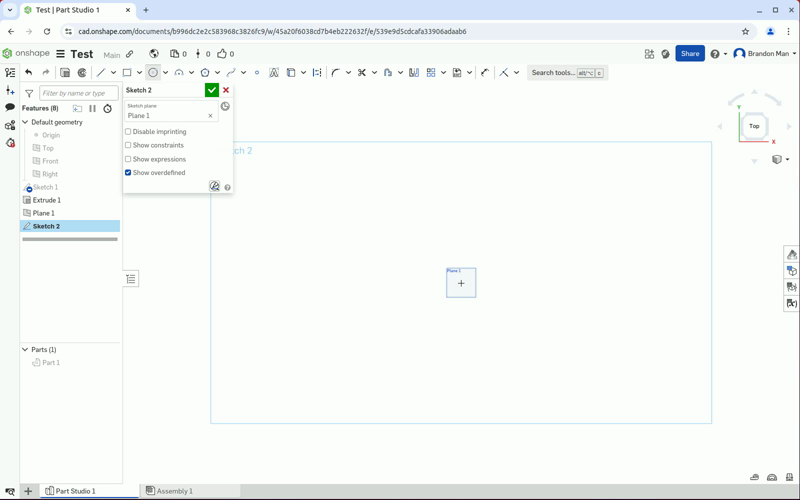
mouse_move(476, 282)
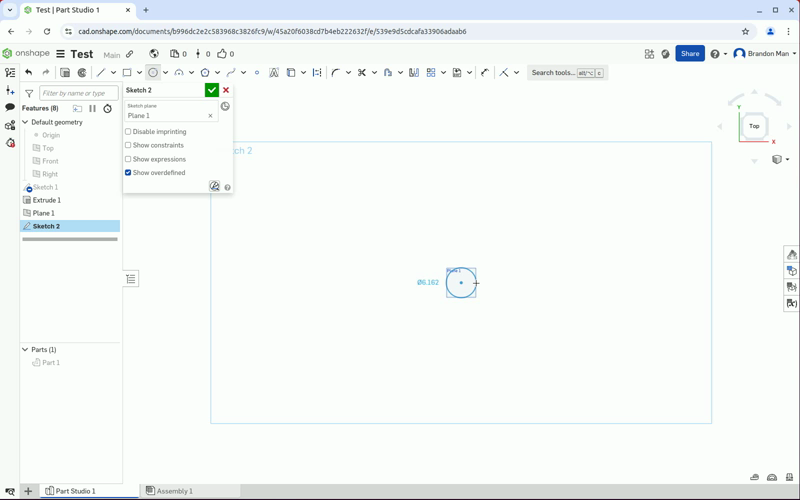
click(476, 282)
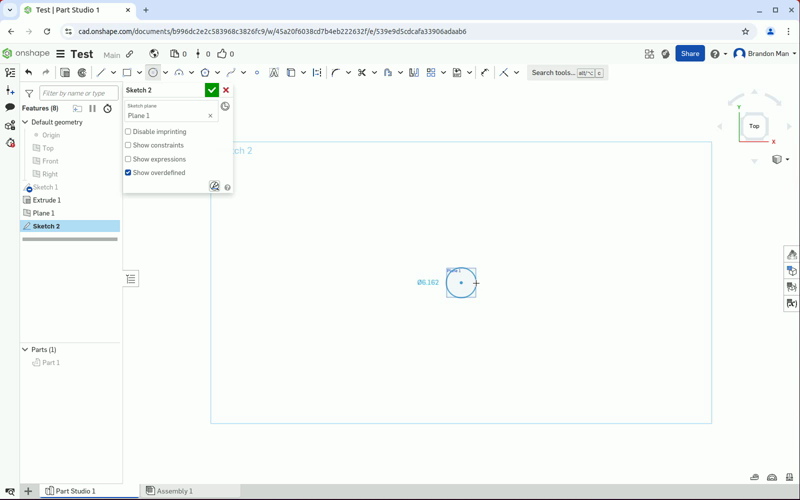
key(esc)
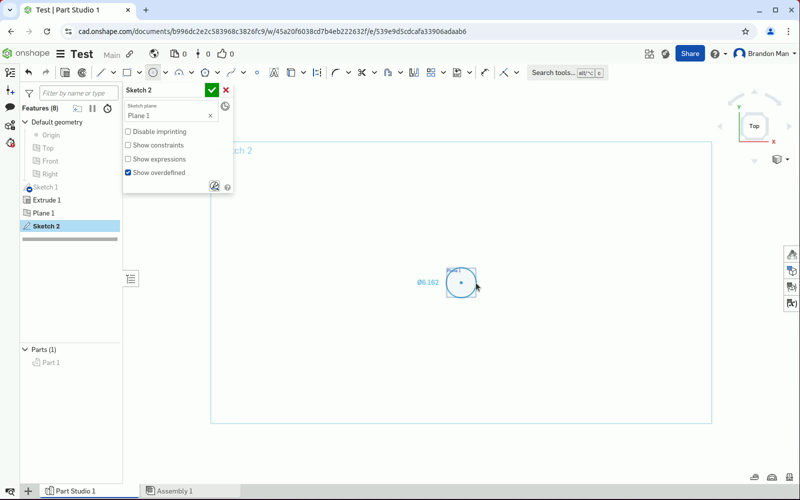
mouse_move(457, 281)
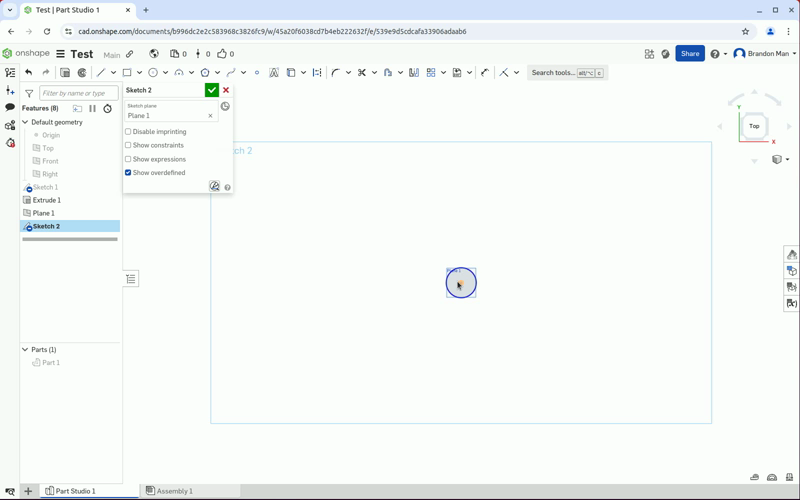
scroll(6)
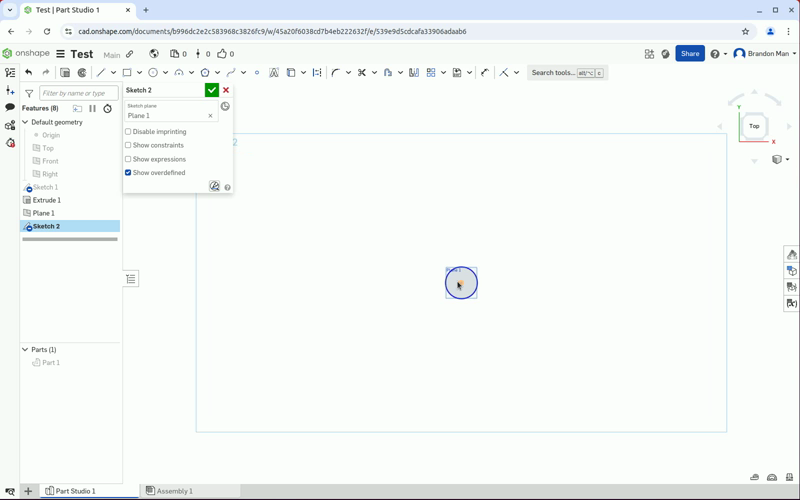
scroll(6)
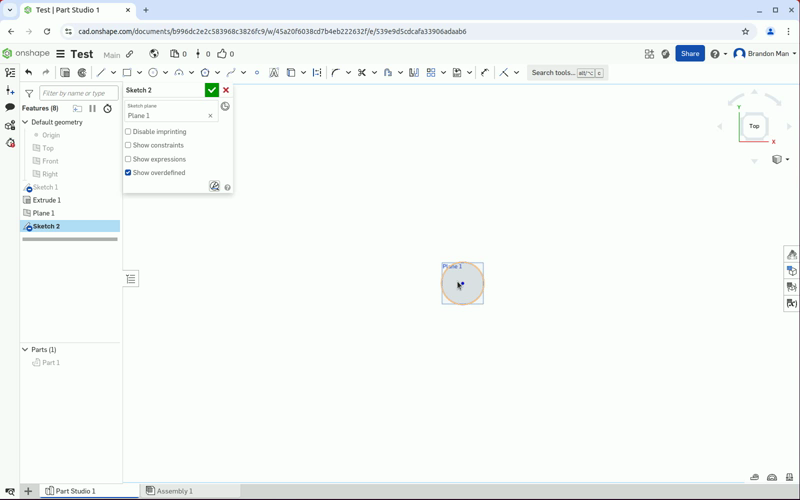
scroll(6)
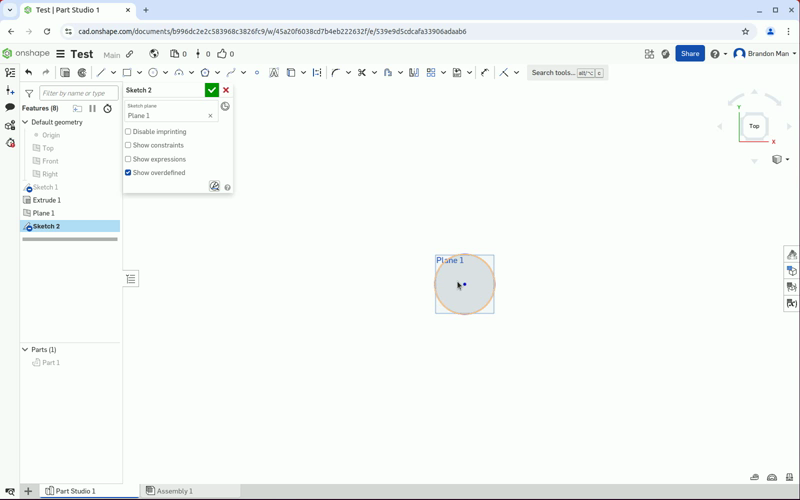
scroll(6)
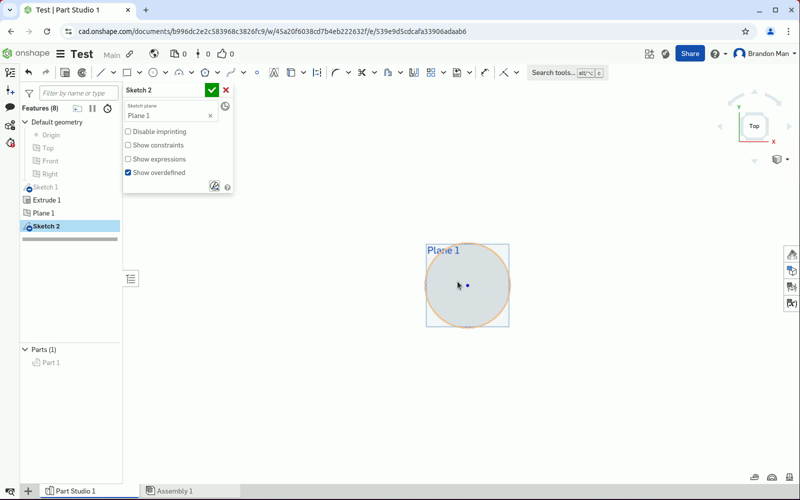
scroll(6)
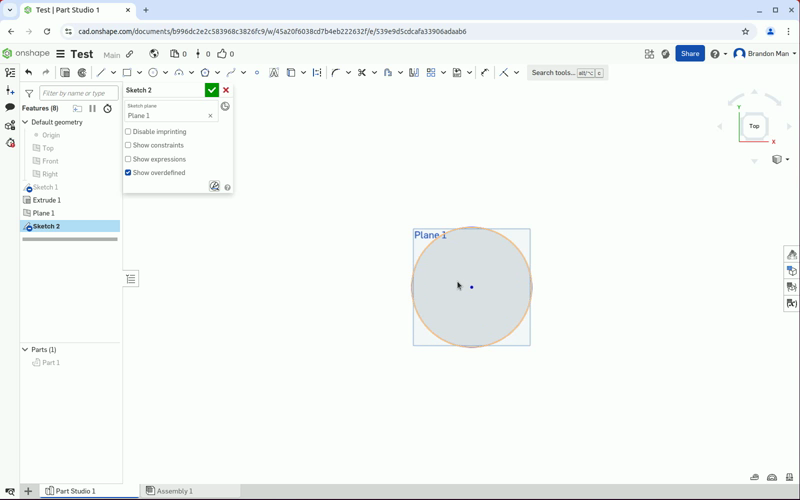
scroll(6)
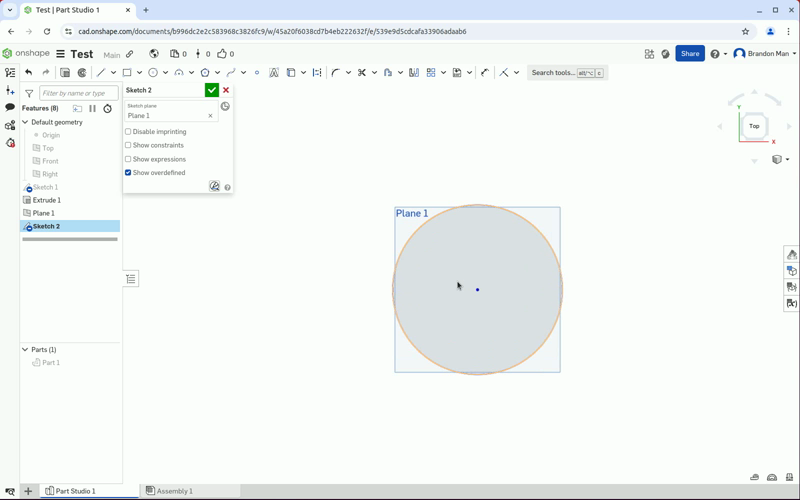
scroll(6)
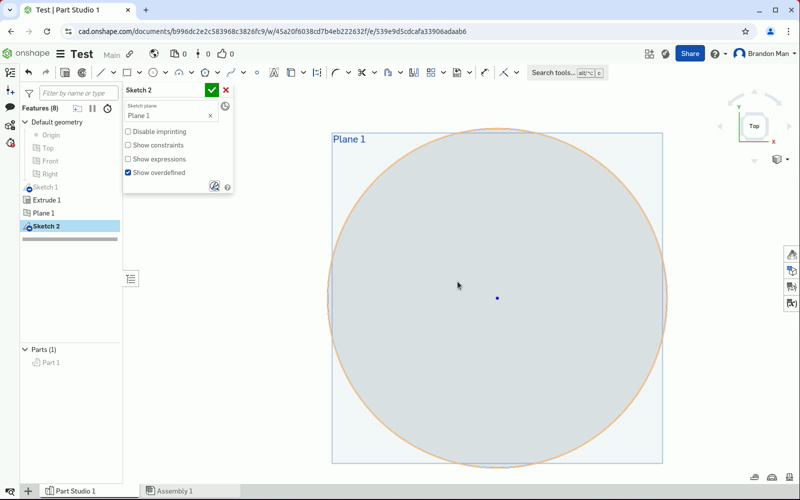
click(457, 281)
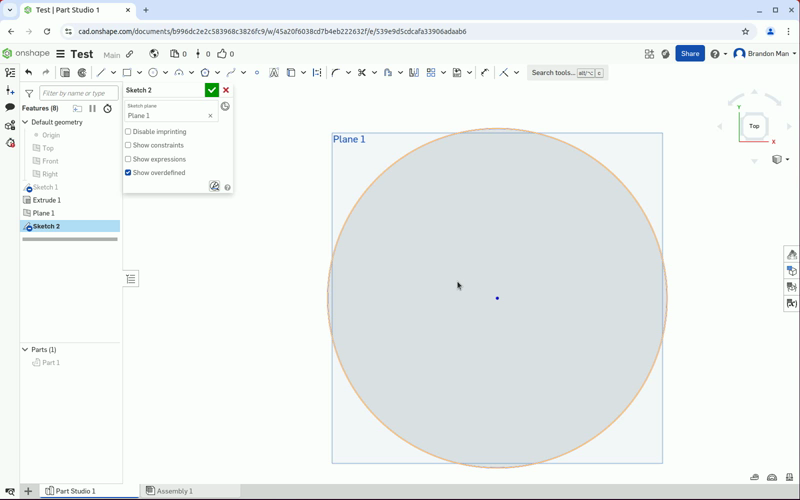
scroll(-6)
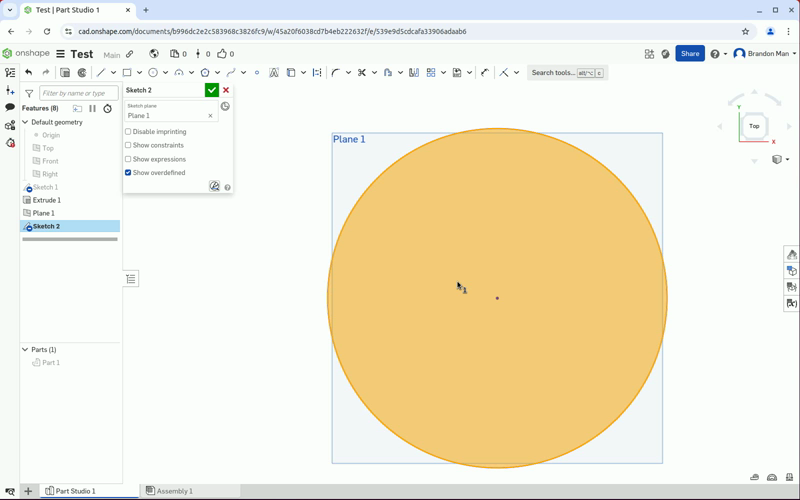
scroll(-6)
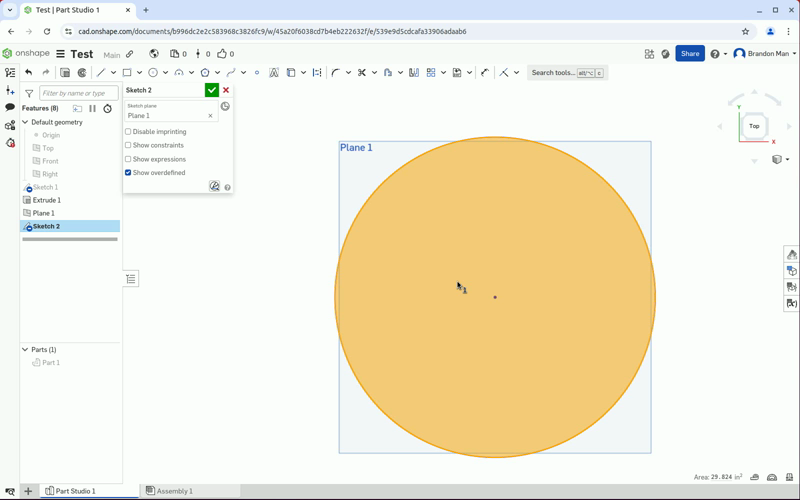
scroll(-6)
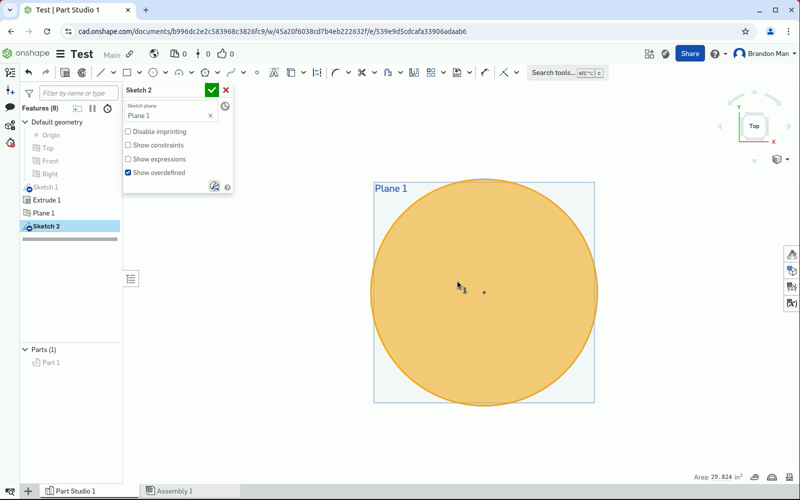
scroll(-6)
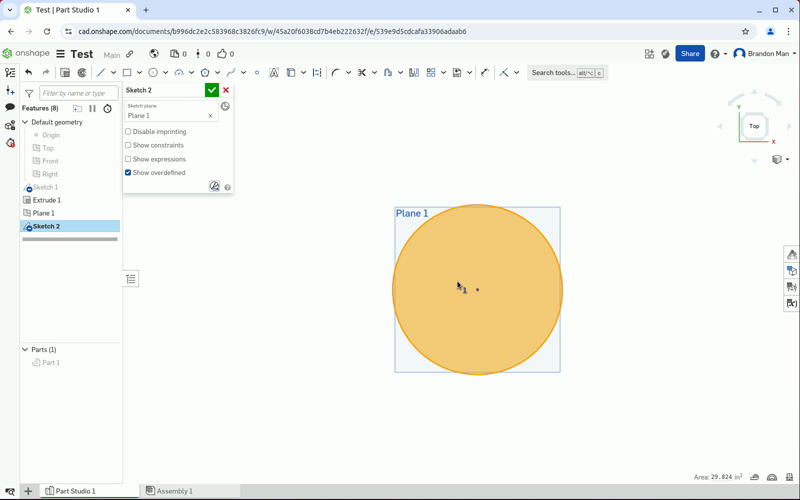
scroll(-6)
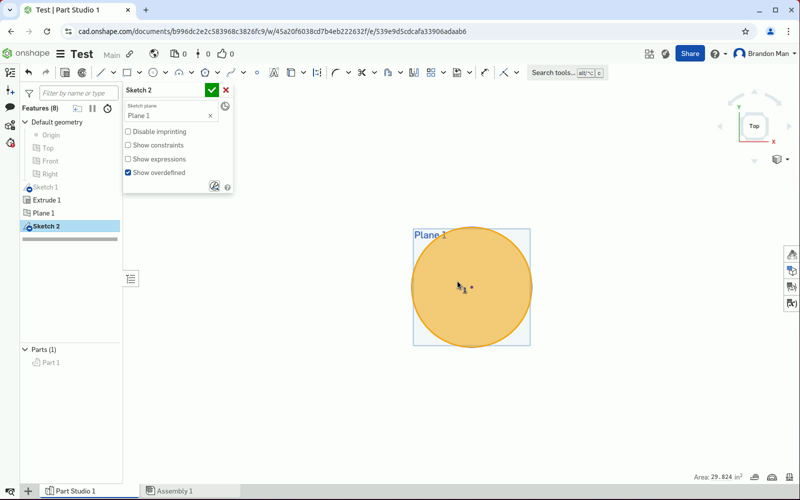
scroll(-6)
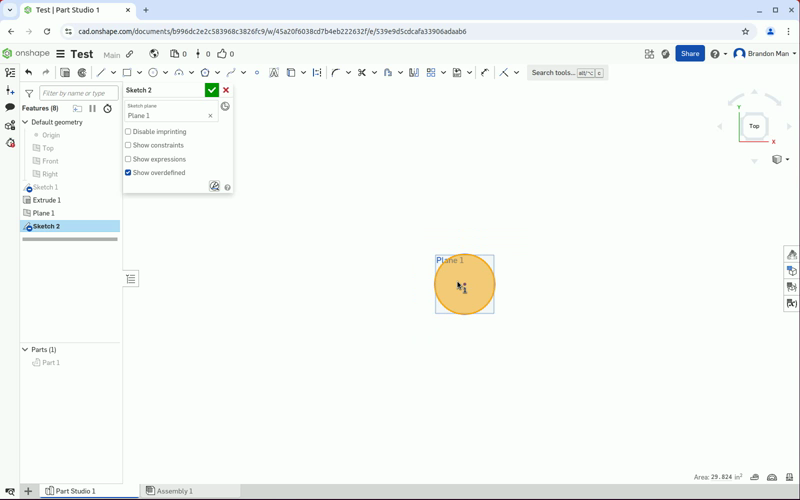
scroll(-6)
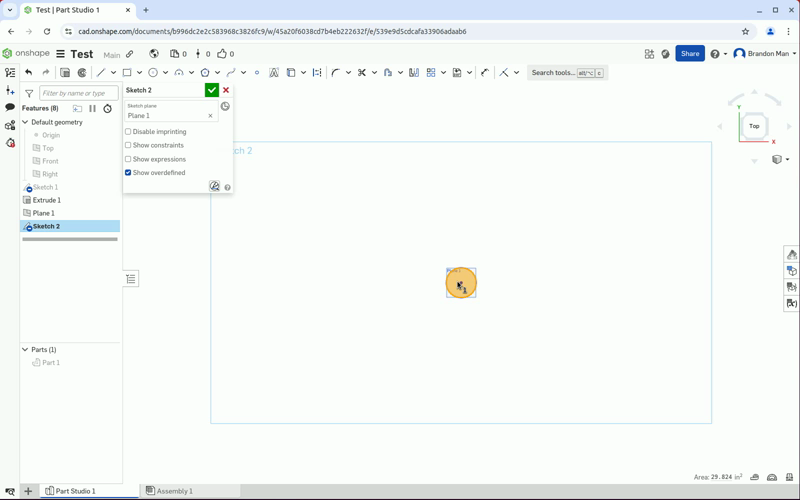
mouse_move(73, 352)
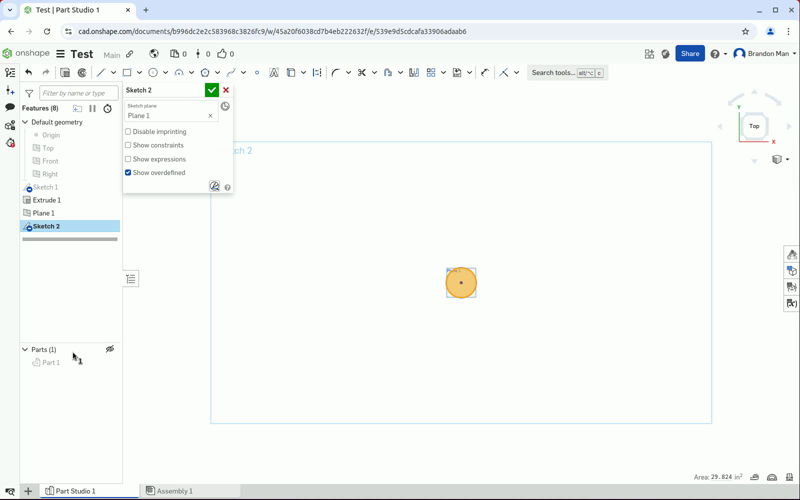
key(shift+y)
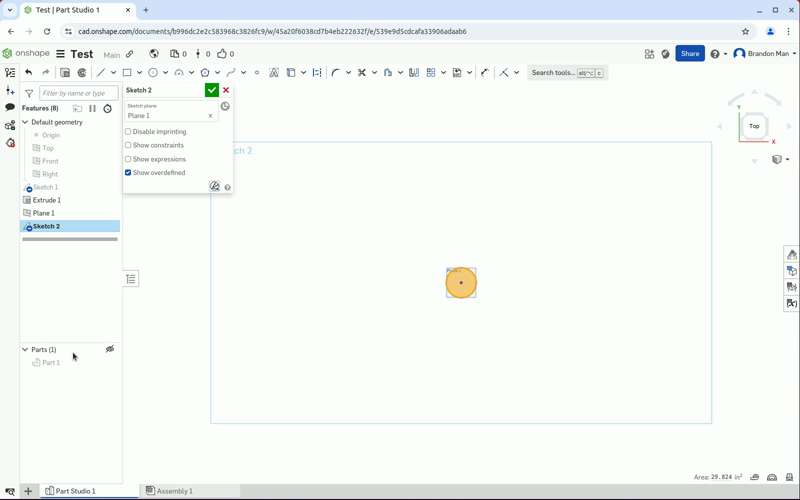
key(shift+e)
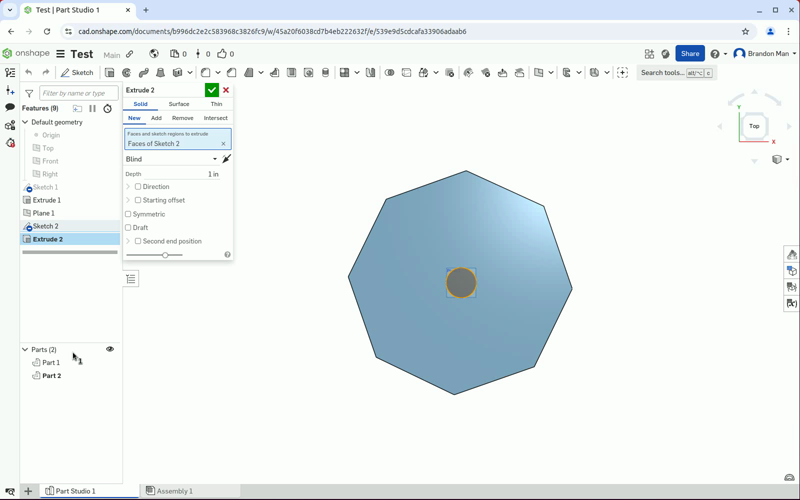
mouse_move(143, 106)
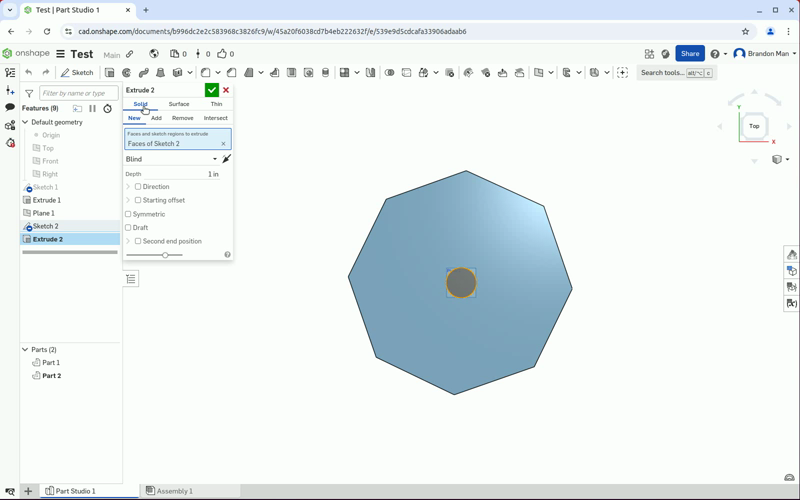
click(143, 106)
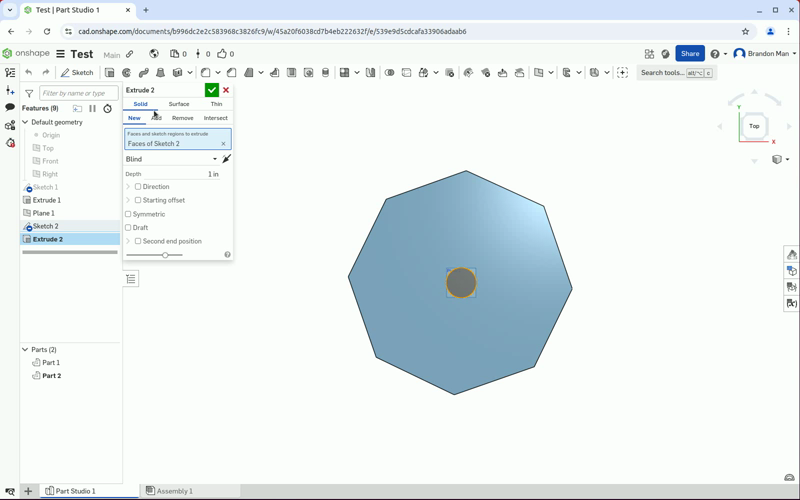
mouse_move(186, 120)
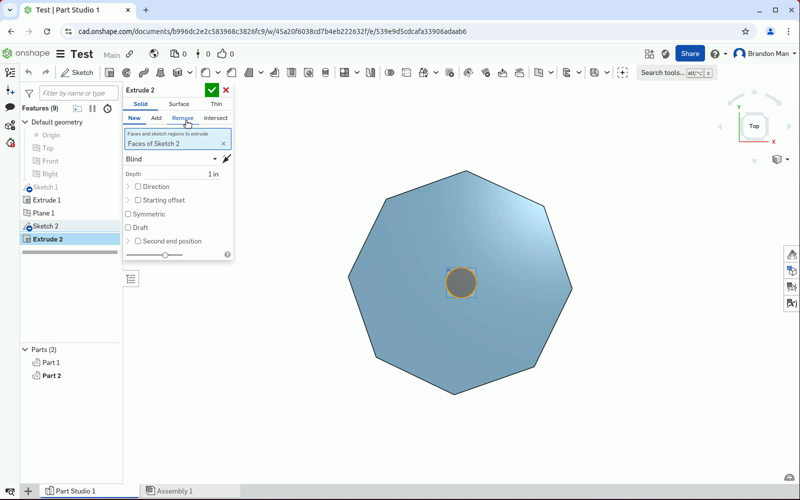
click(186, 120)
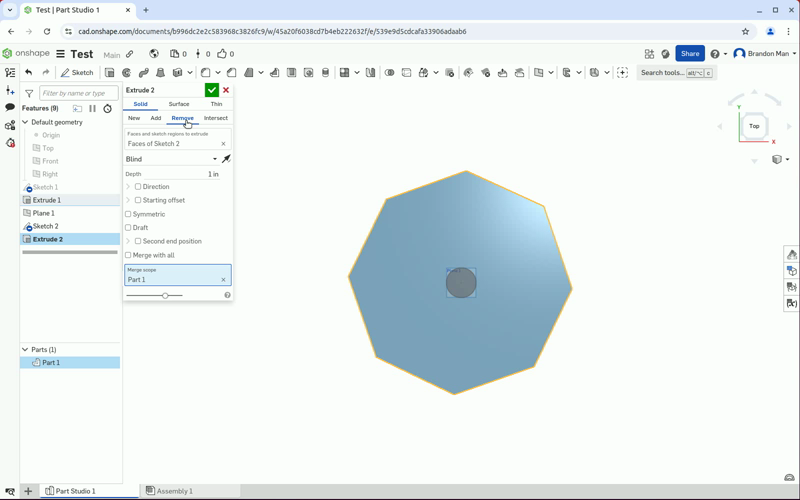
key(tab, 4)
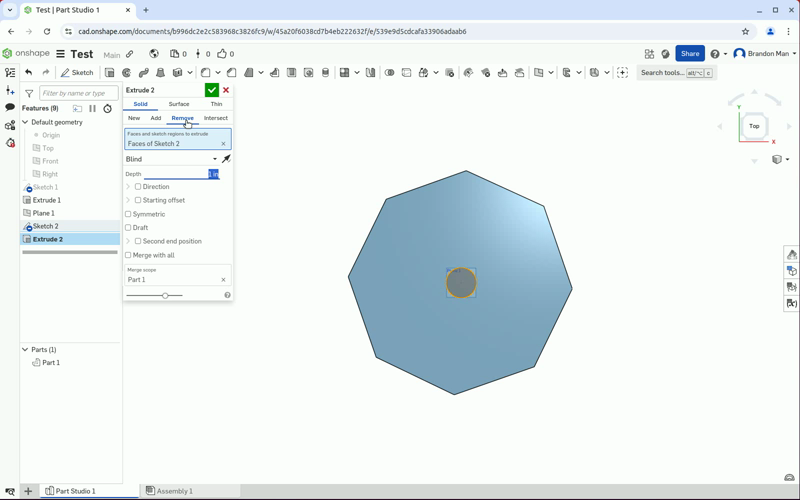
text(6.74)
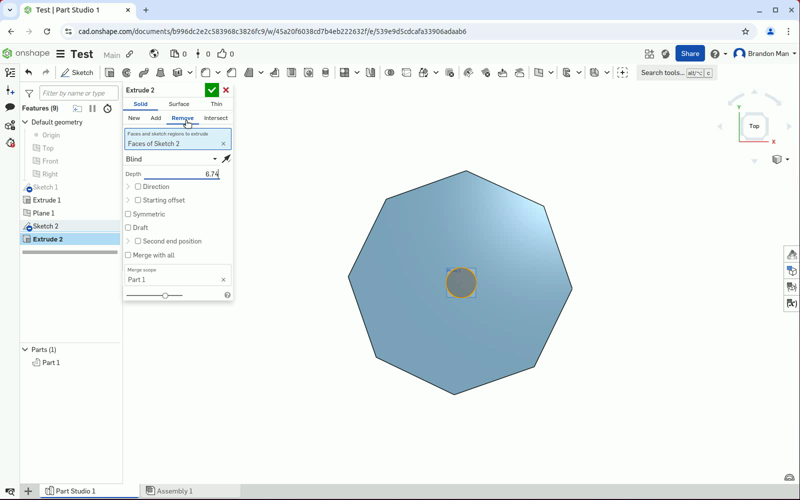
key(tab, 6)
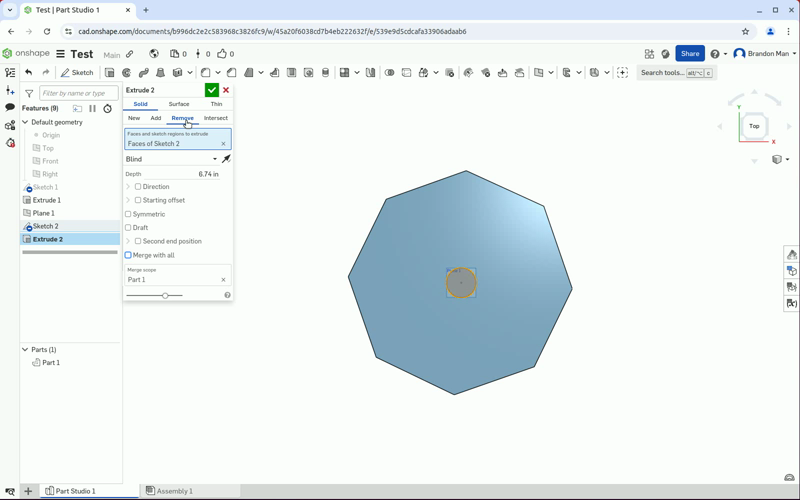
key(space)
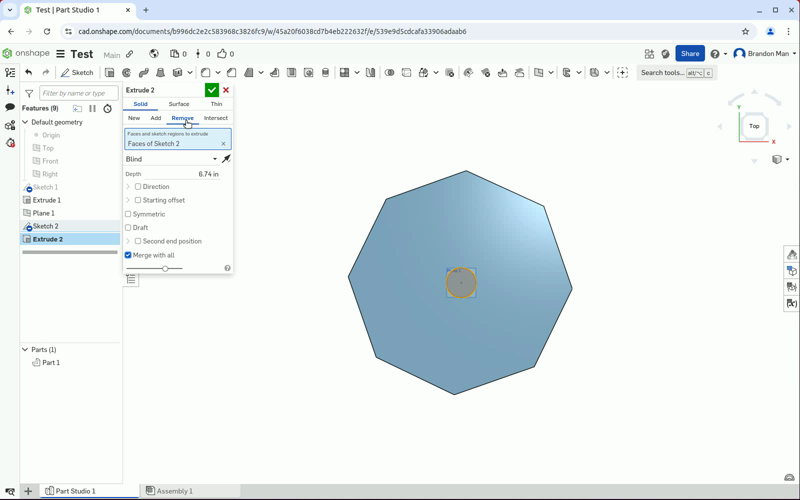
key(enter)
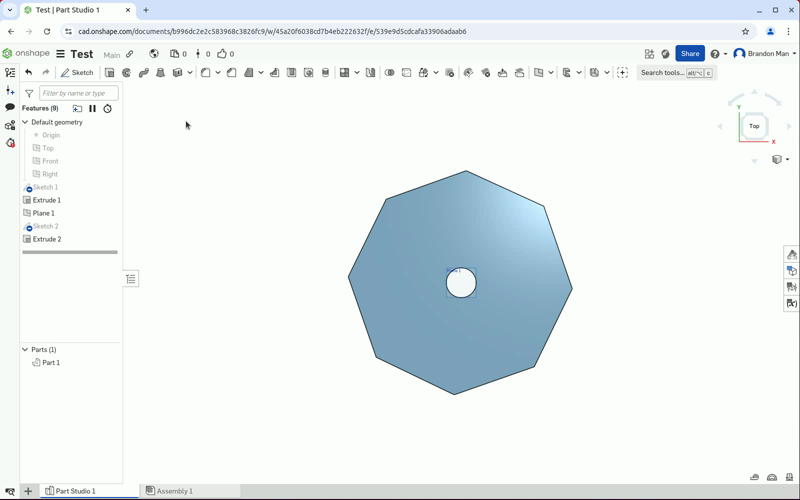
key(shift+h)
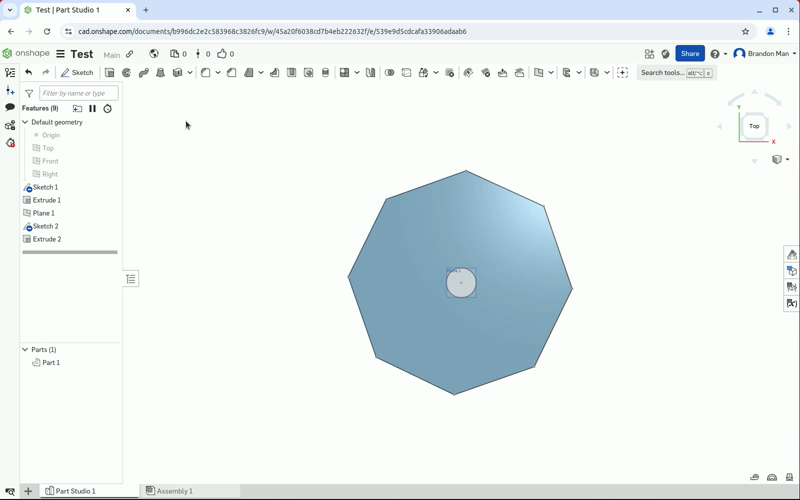
key(shift+h)
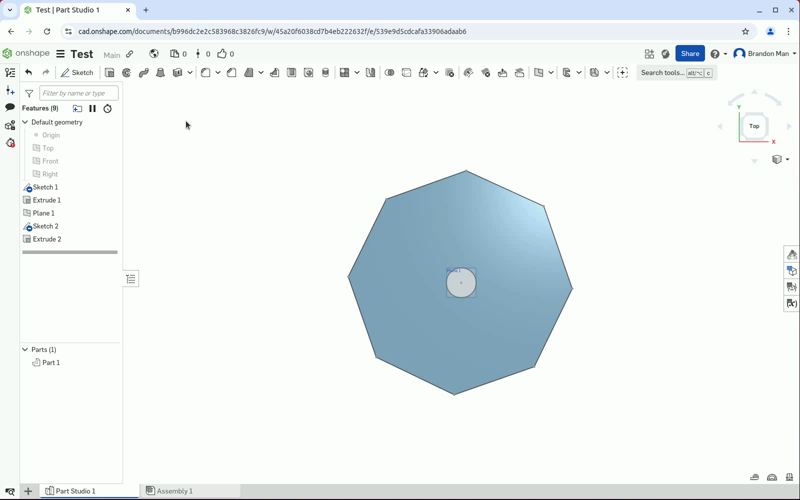
key(shift+7)
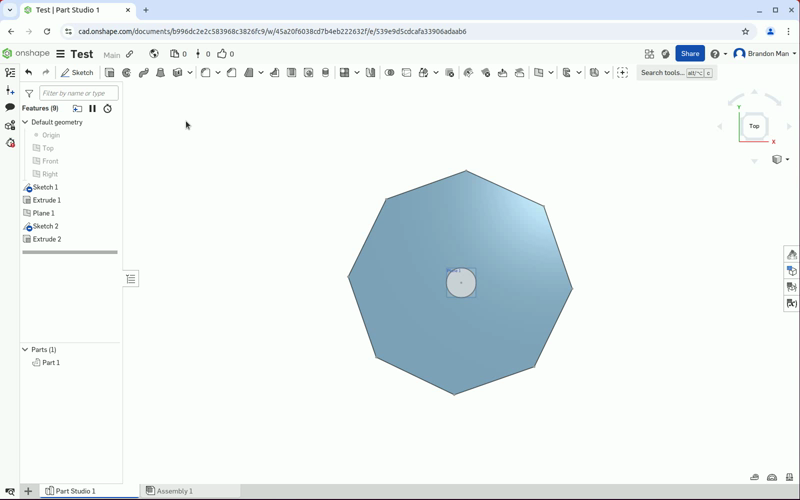
key(up, 3)
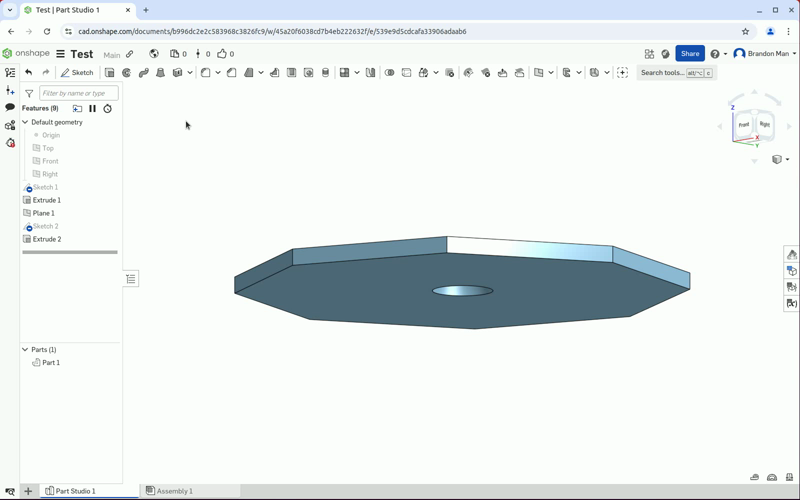
key(left, 3)
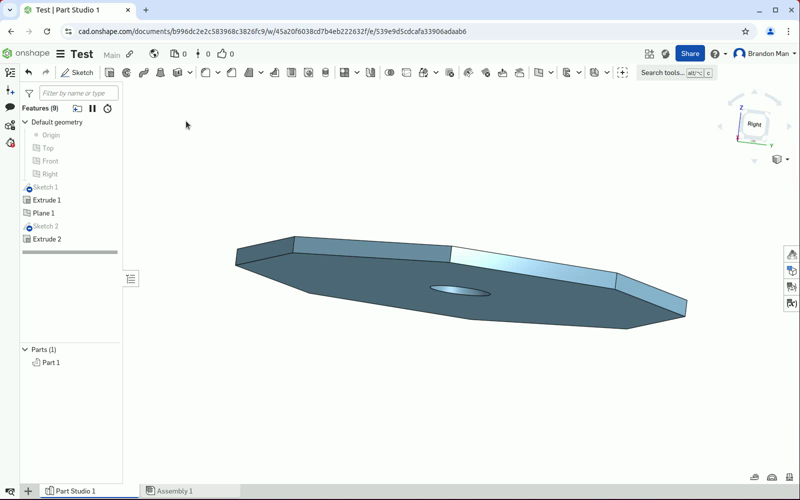
key(right, 3)
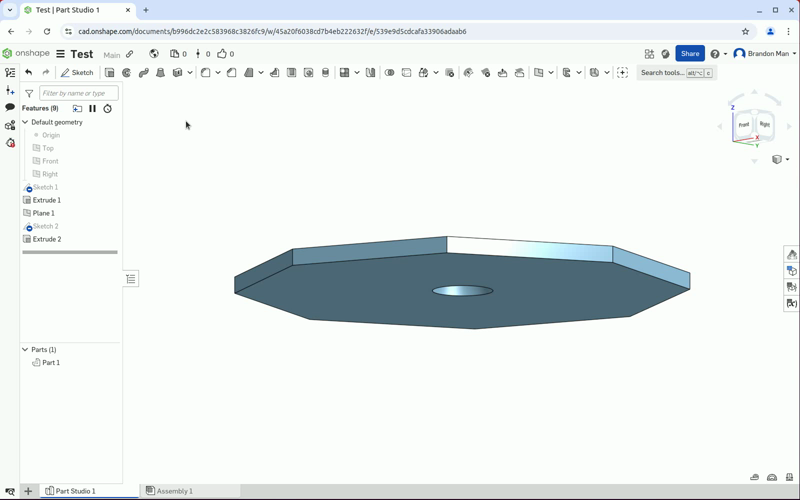
key(down, 3)
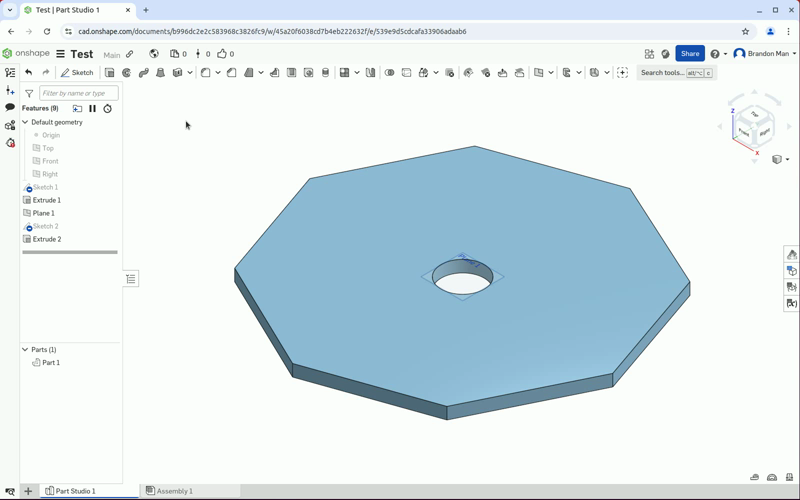
mouse_move(73, 189)
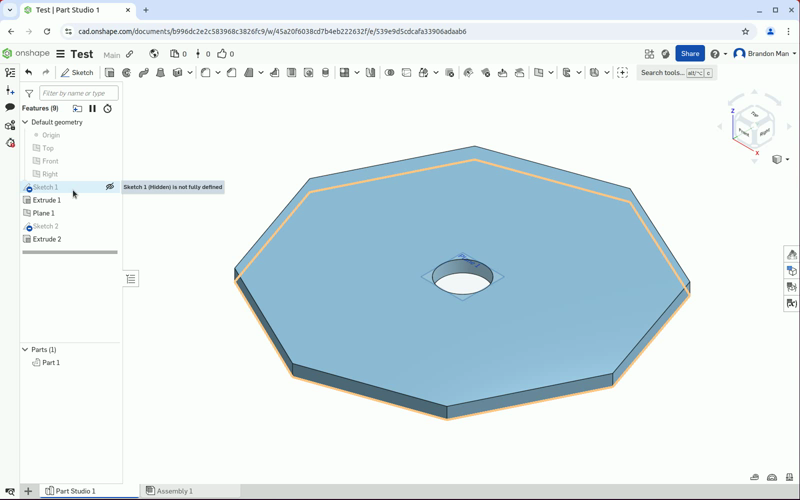
click(73, 189)